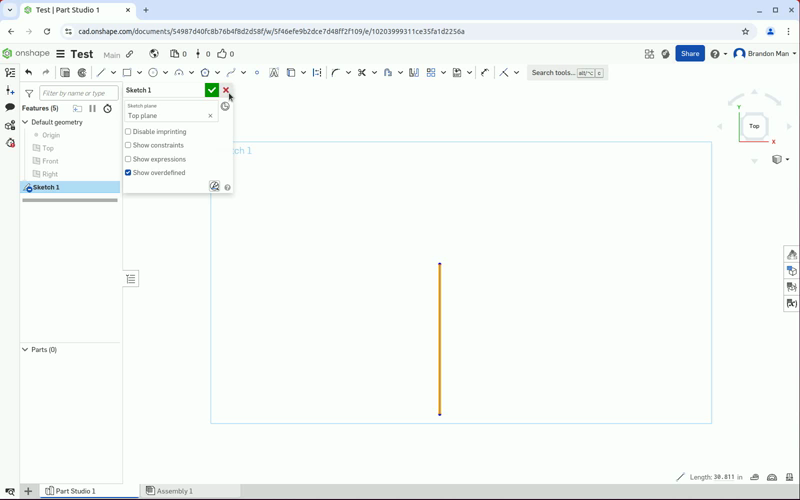
key(shift+h)
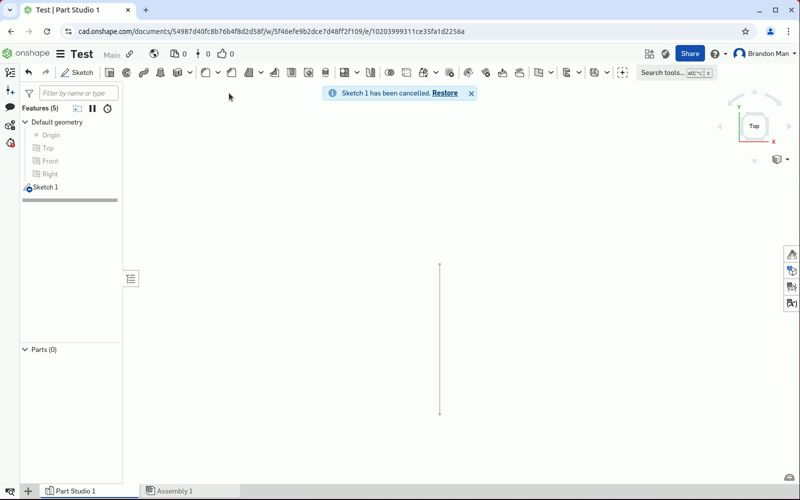
key(shift+s)
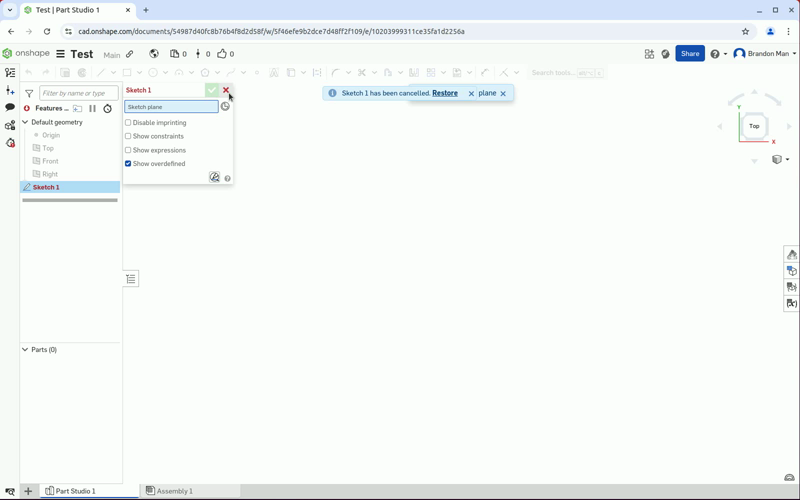
mouse_move(73, 150)
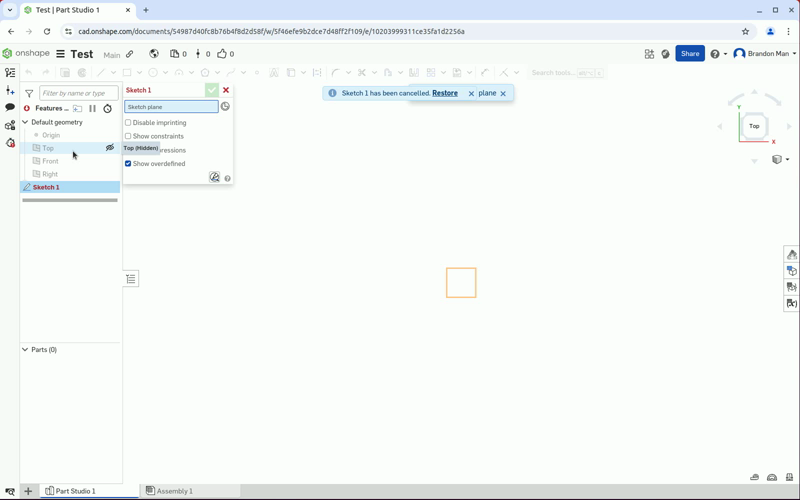
click(73, 150)
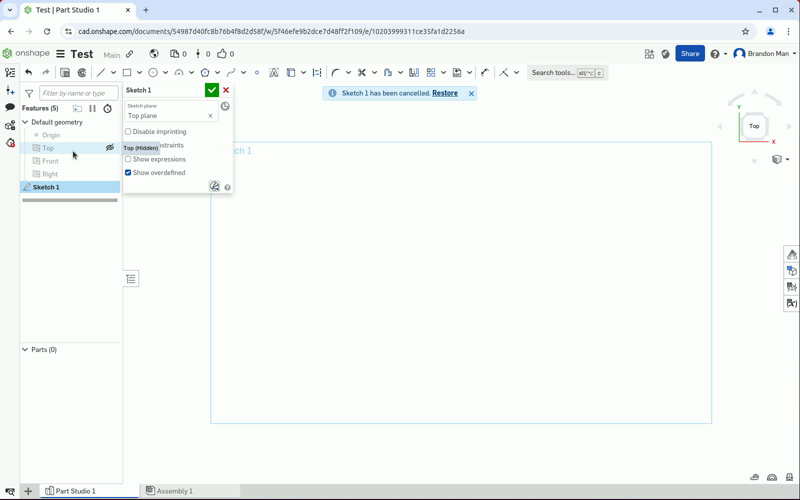
mouse_move(73, 352)
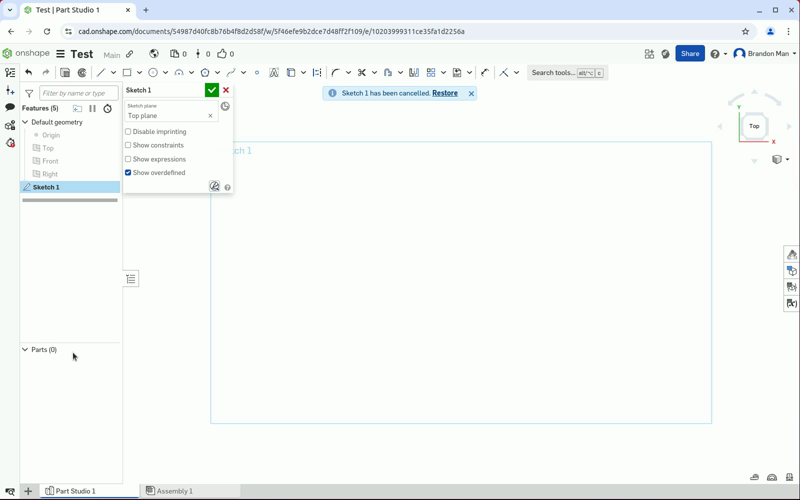
key(y)
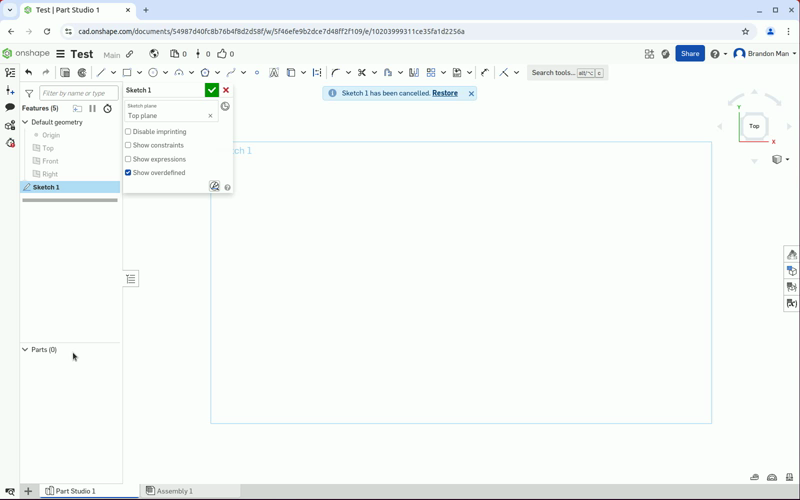
key(l)
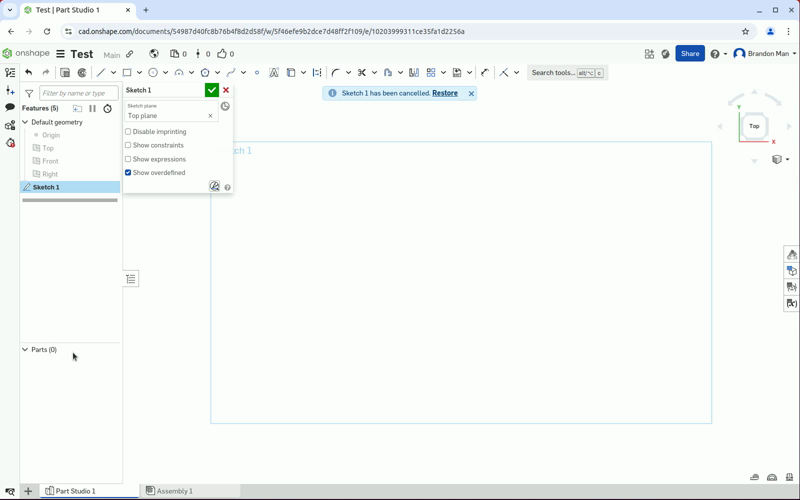
key_down(shift)
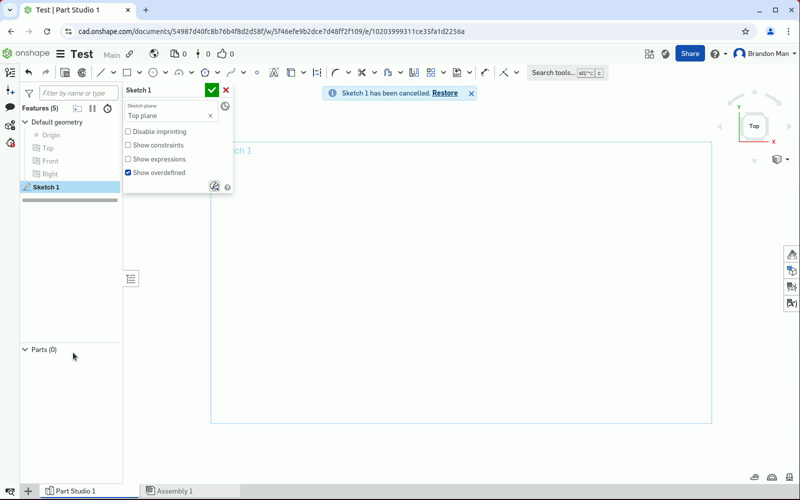
mouse_move(348, 321)
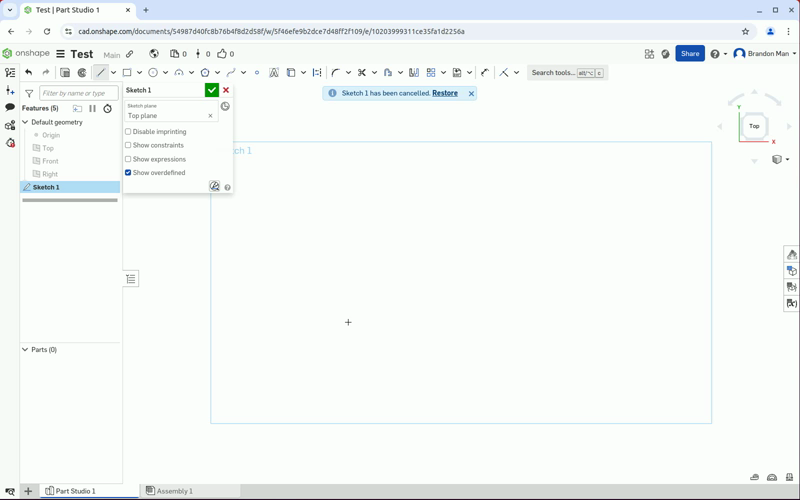
click(348, 321)
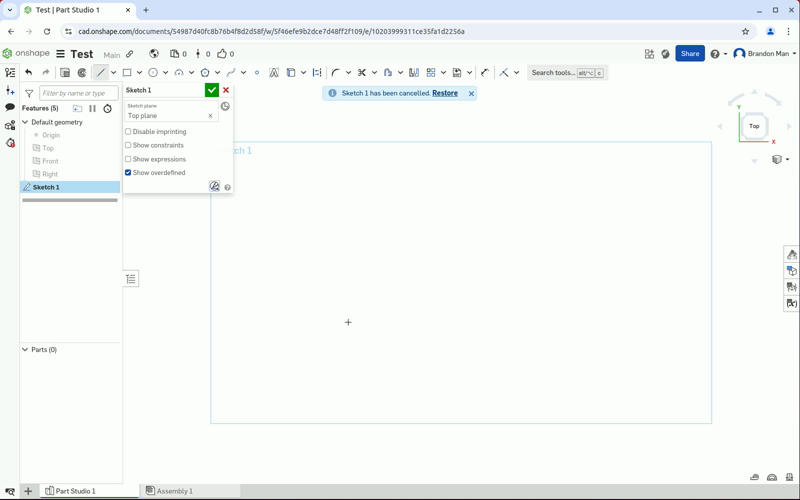
key_up(shift)
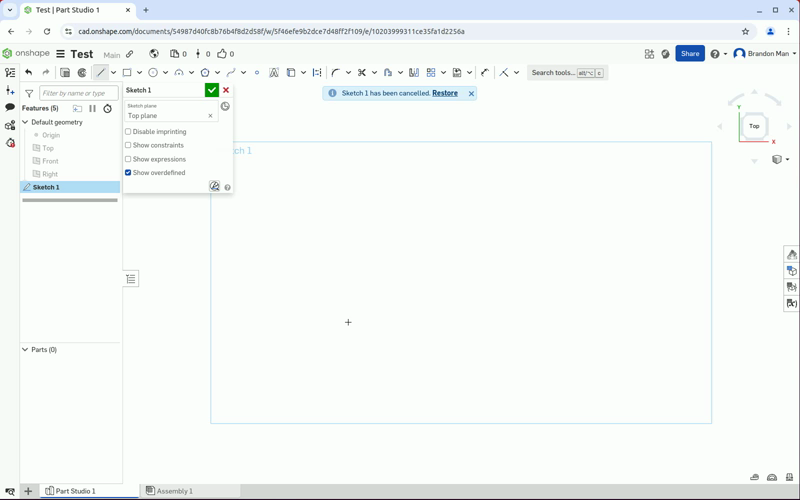
key_down(shift)
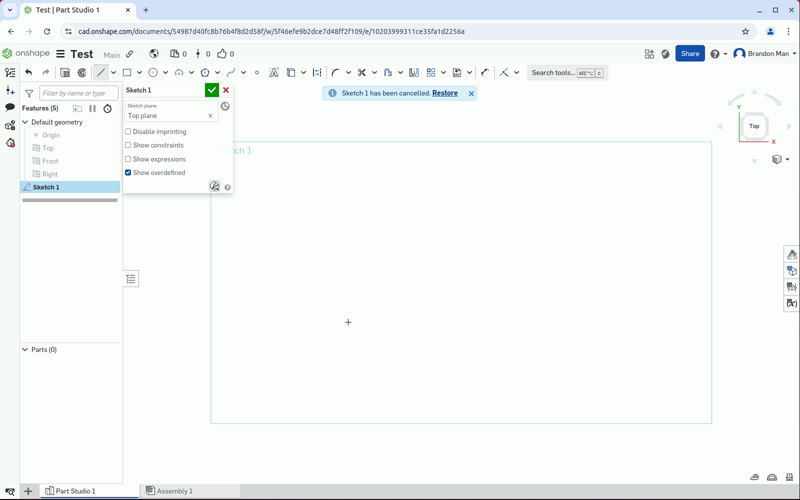
mouse_move(378, 321)
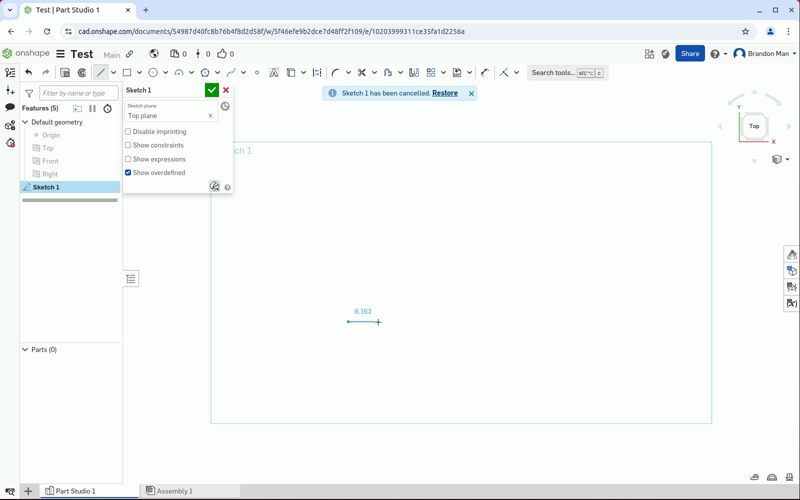
mouse_move(388, 321)
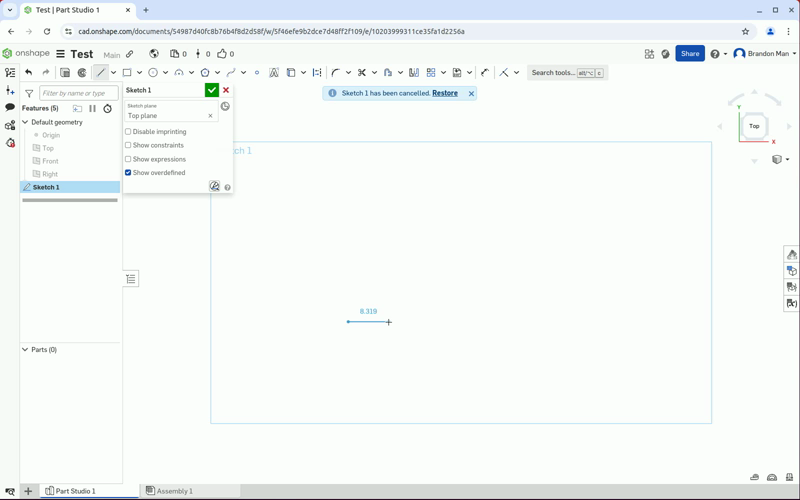
click(388, 321)
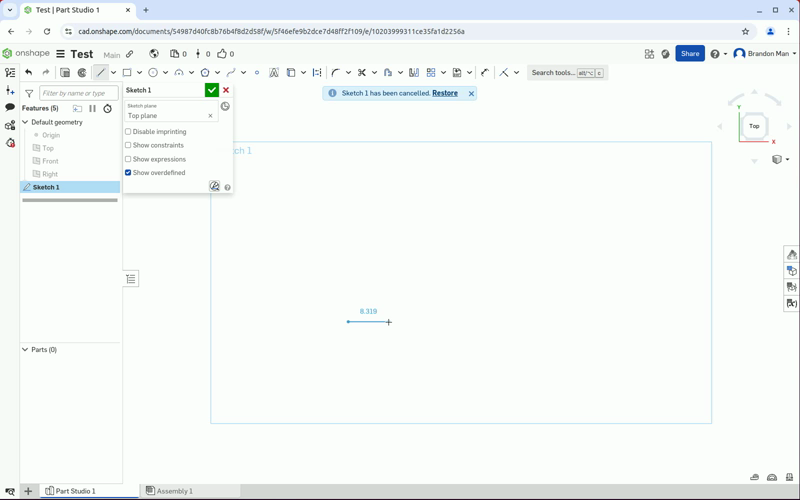
key_up(shift)
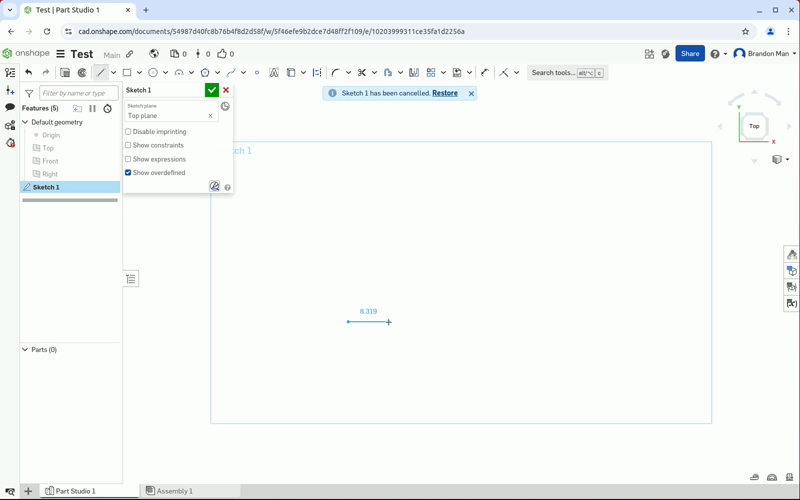
key_down(shift)
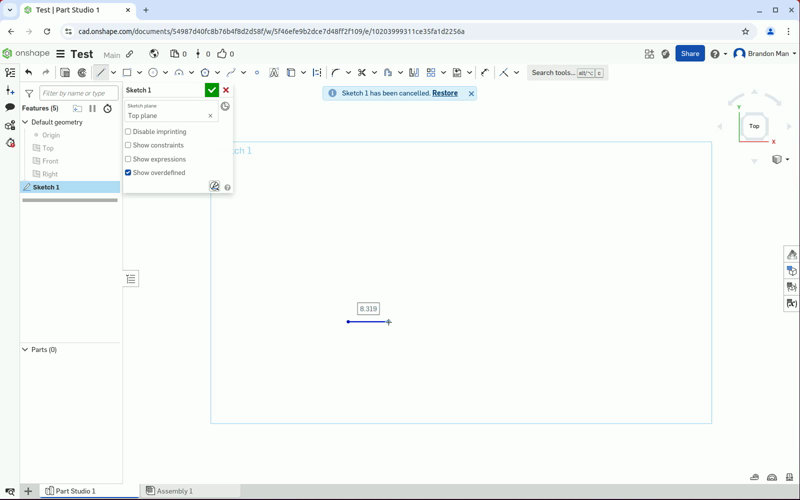
mouse_move(418, 321)
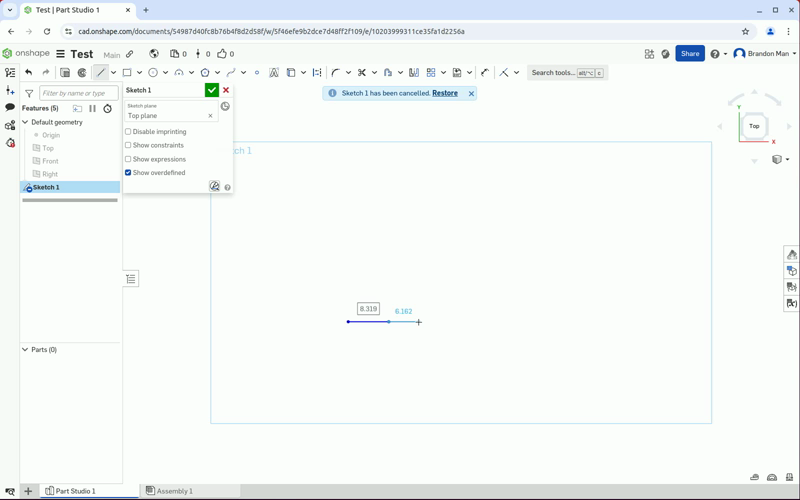
mouse_move(388, 290)
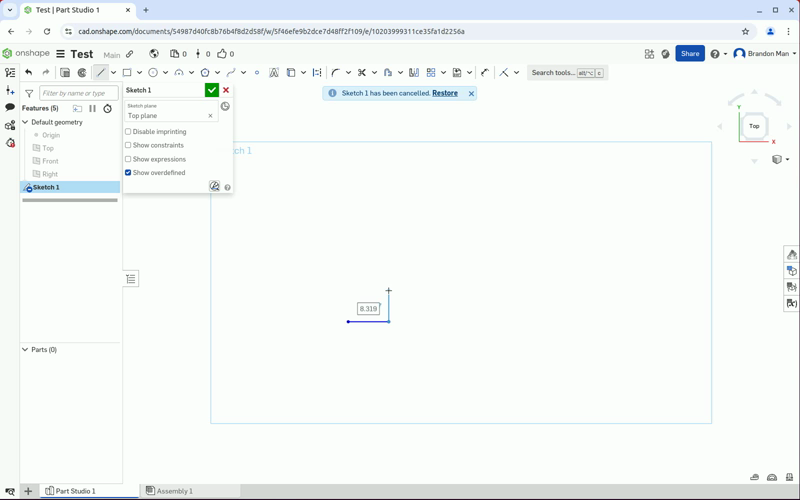
click(388, 290)
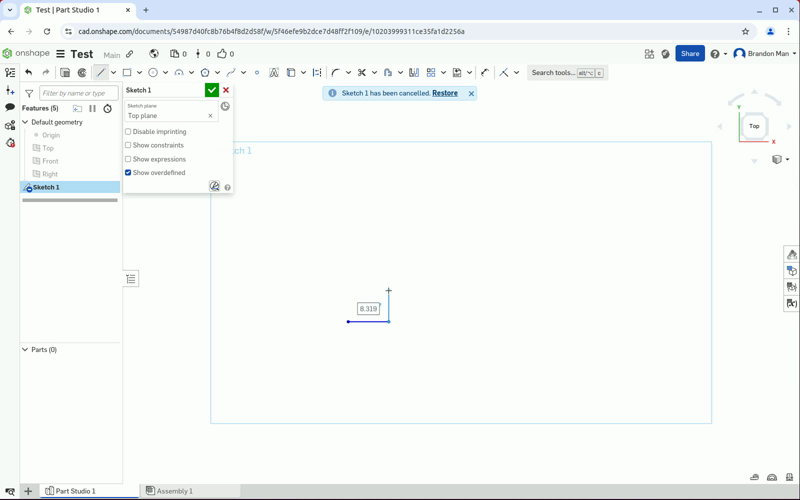
key_up(shift)
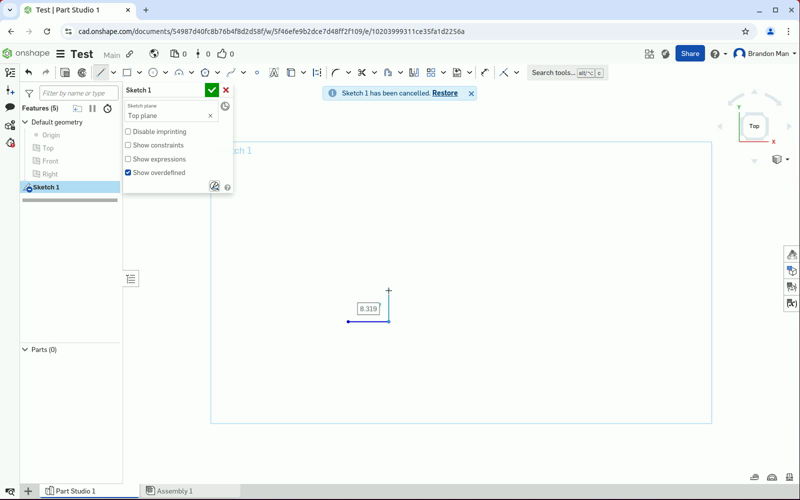
key_down(shift)
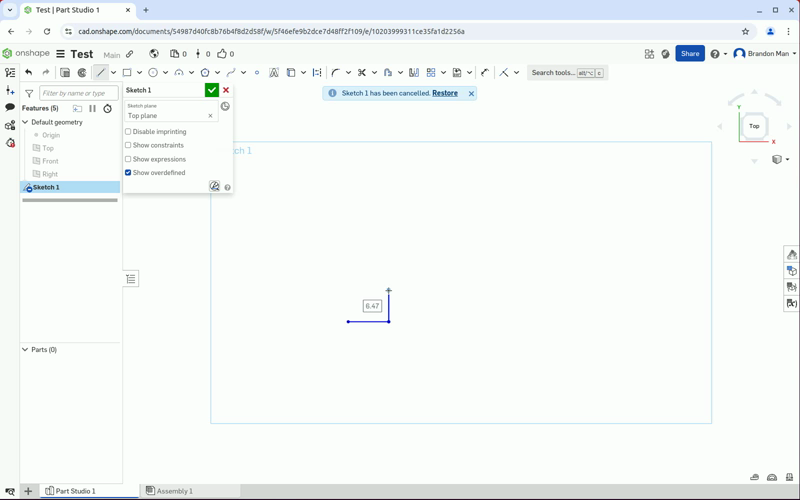
mouse_move(418, 290)
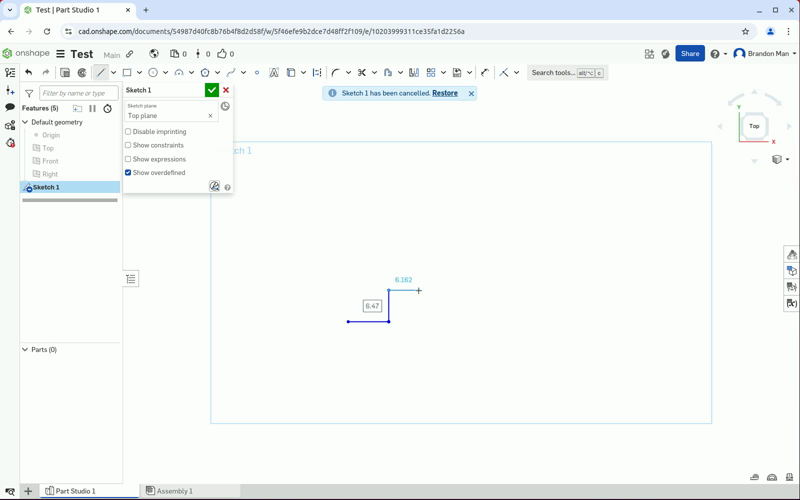
mouse_move(348, 290)
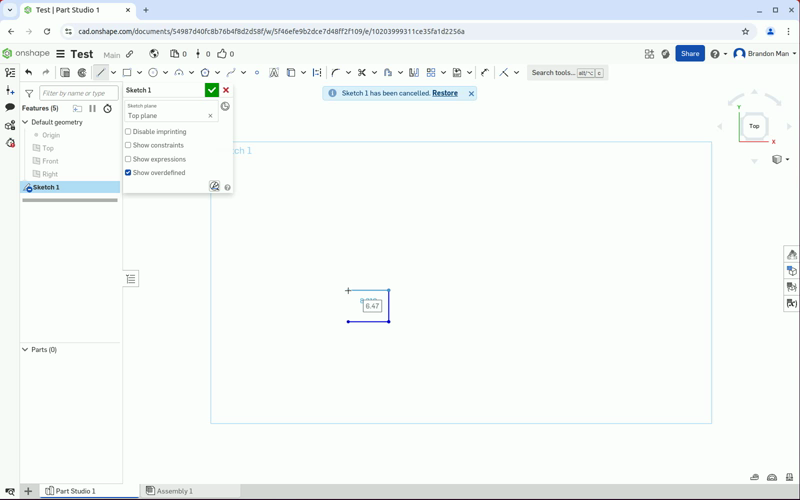
click(348, 290)
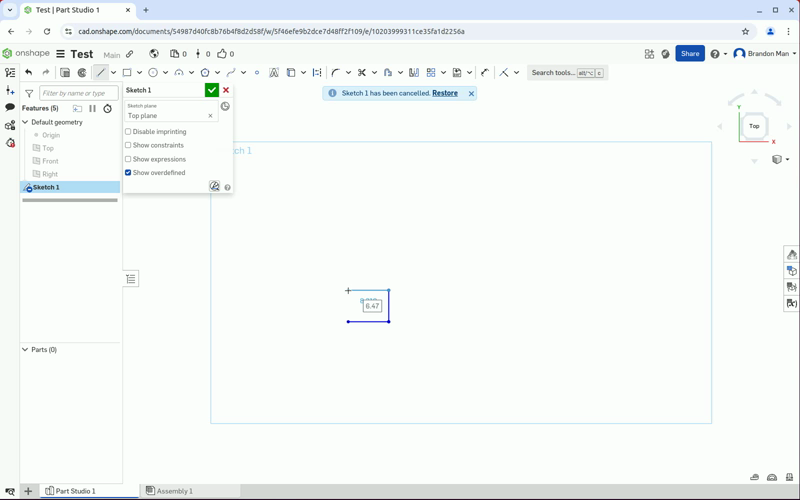
key_up(shift)
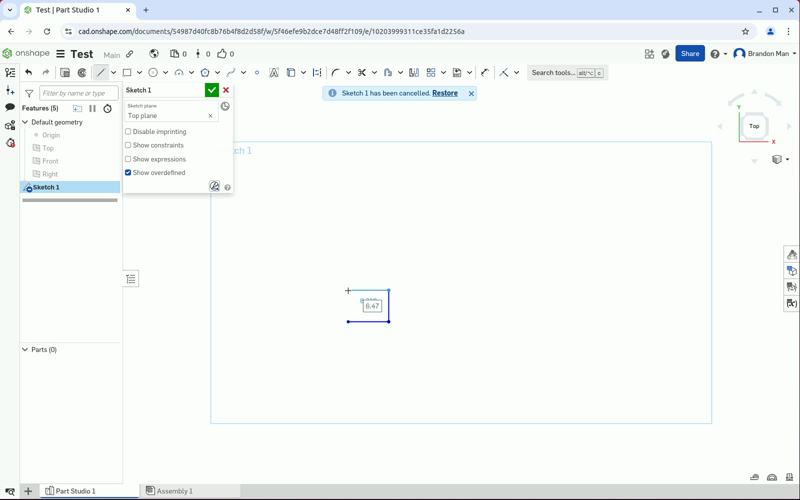
mouse_move(378, 290)
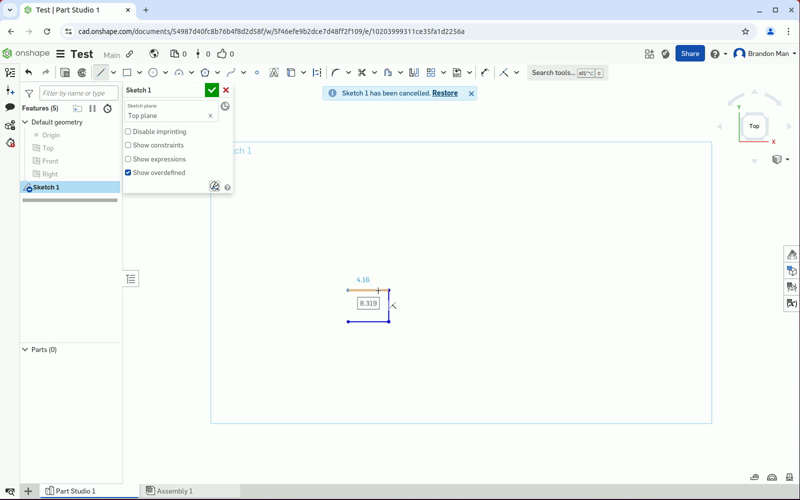
key_down(shift)
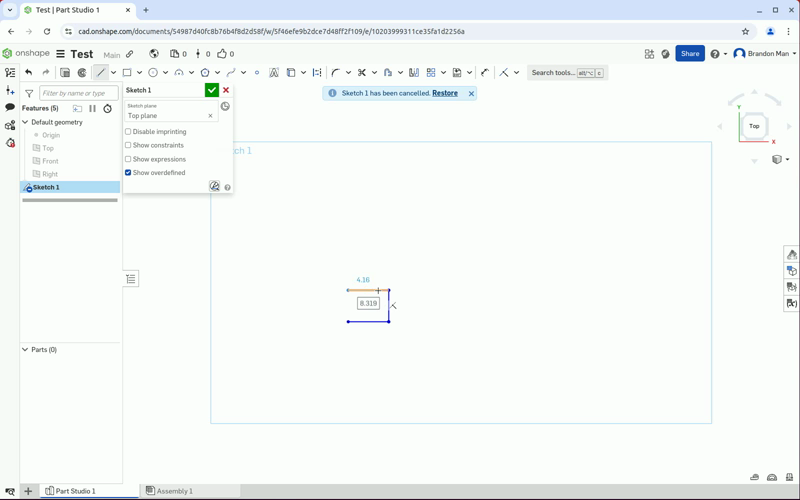
mouse_move(348, 321)
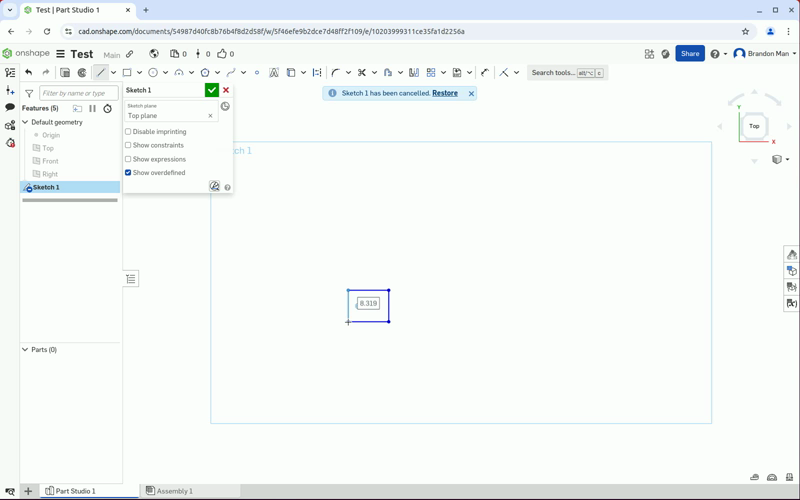
key_up(shift)
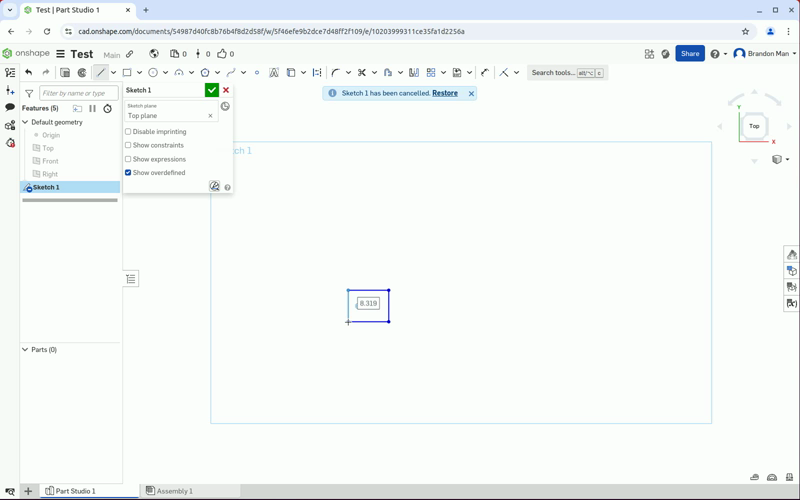
click(348, 321)
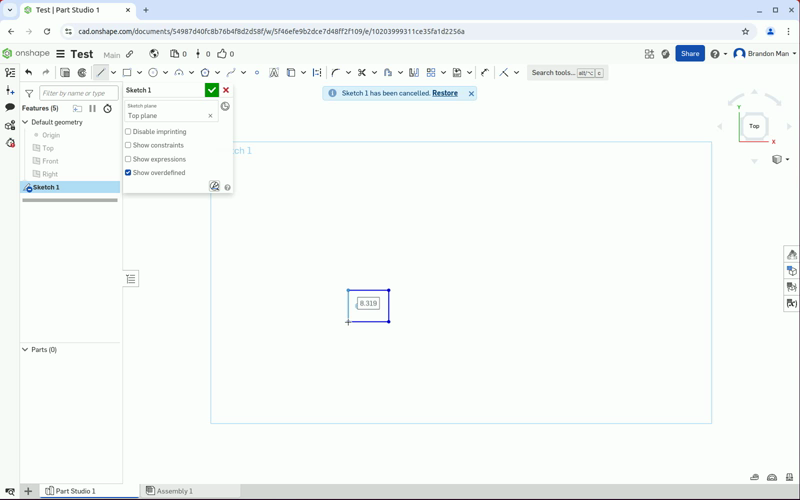
key(esc)
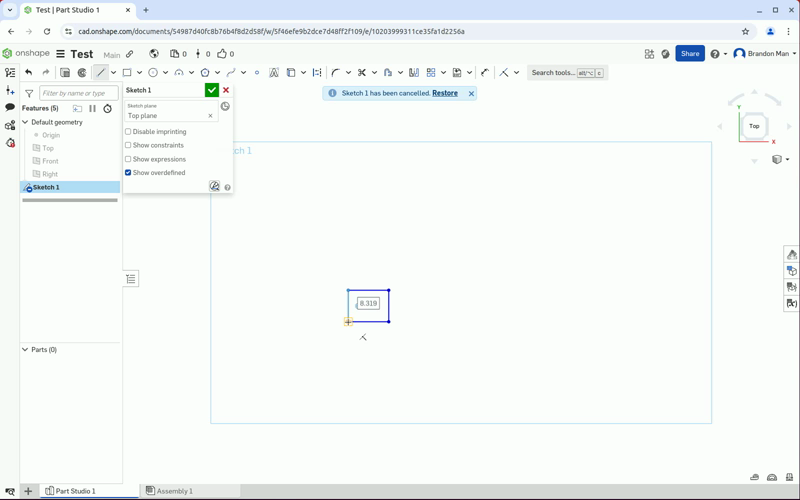
mouse_move(384, 299)
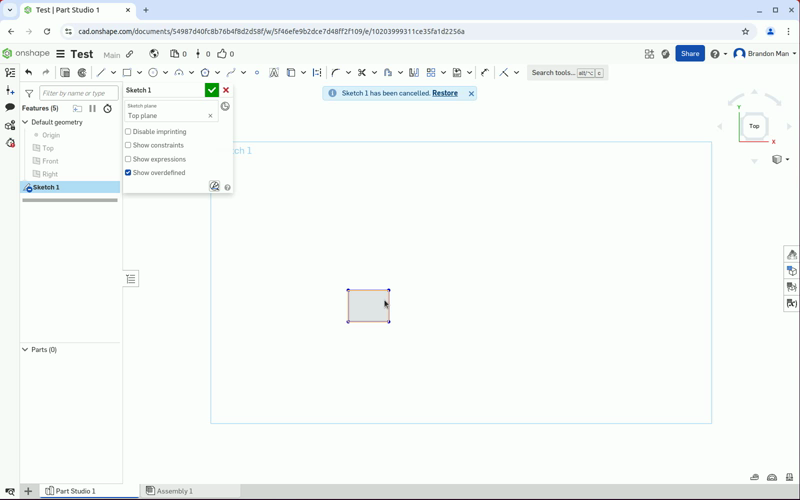
scroll(6)
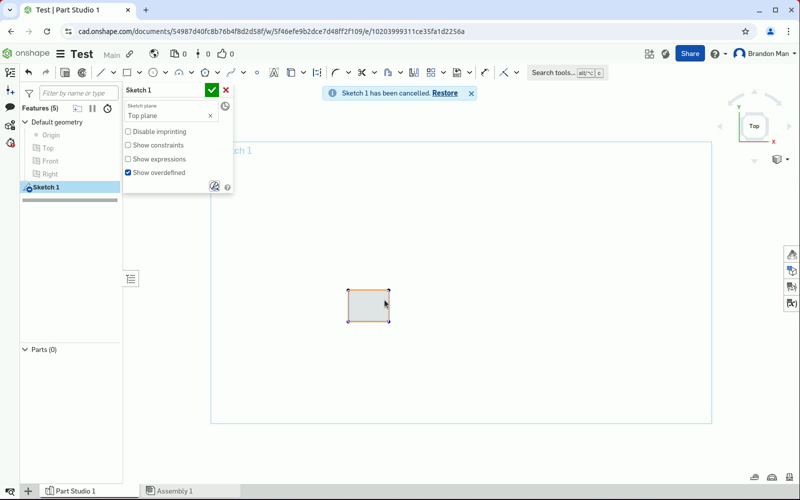
scroll(6)
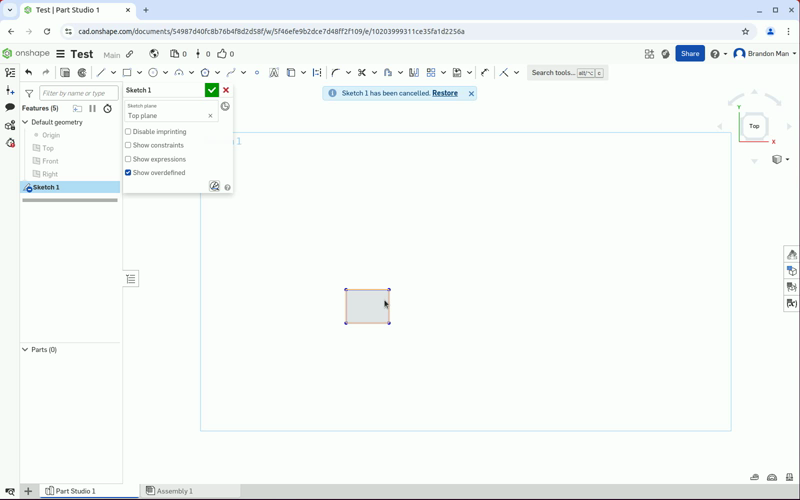
scroll(6)
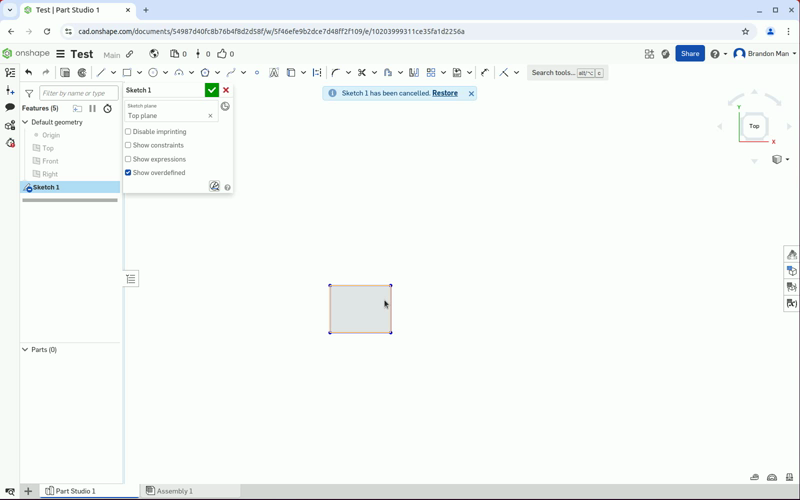
scroll(6)
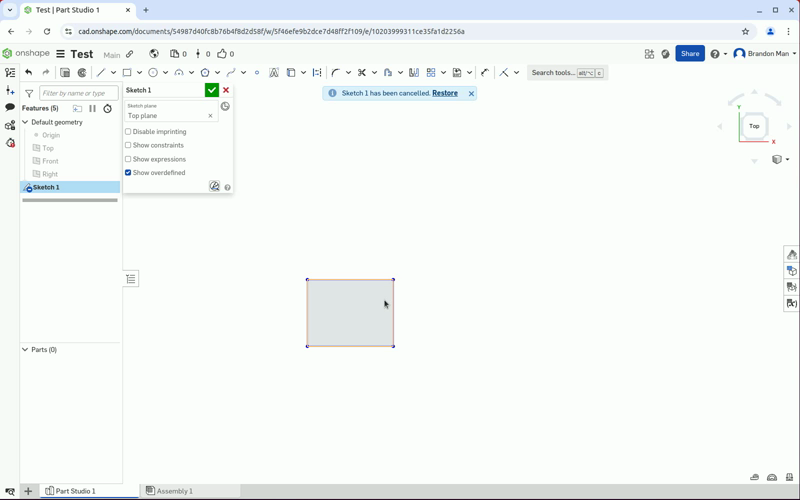
scroll(6)
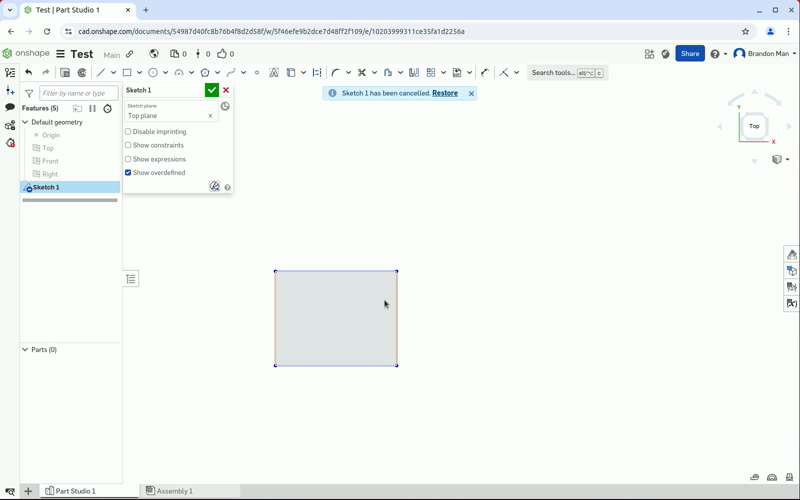
scroll(6)
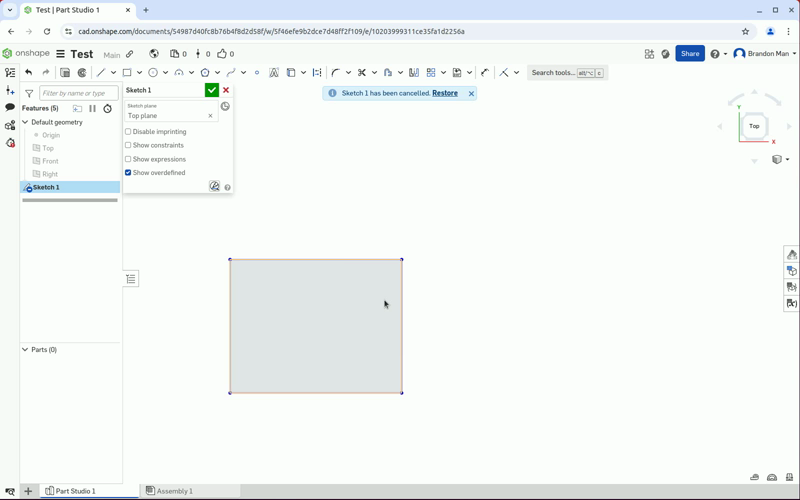
scroll(6)
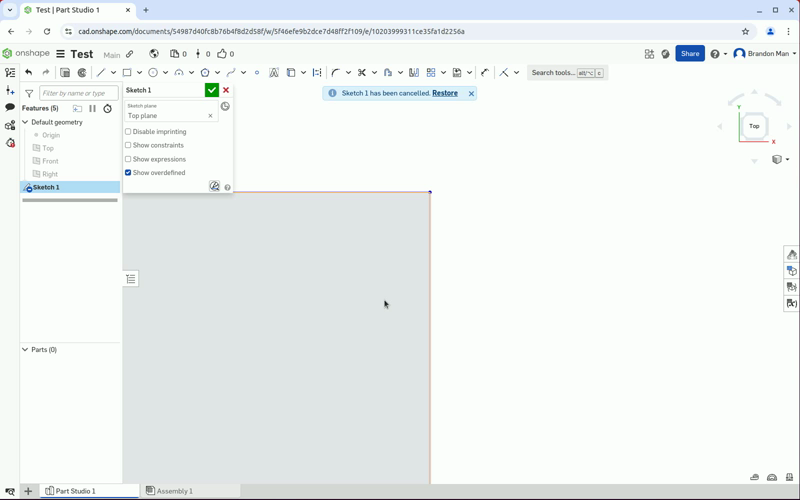
click(384, 299)
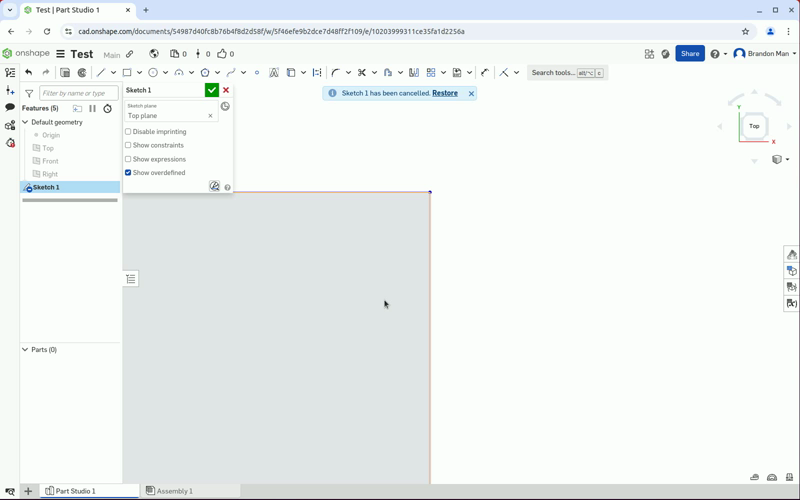
scroll(-6)
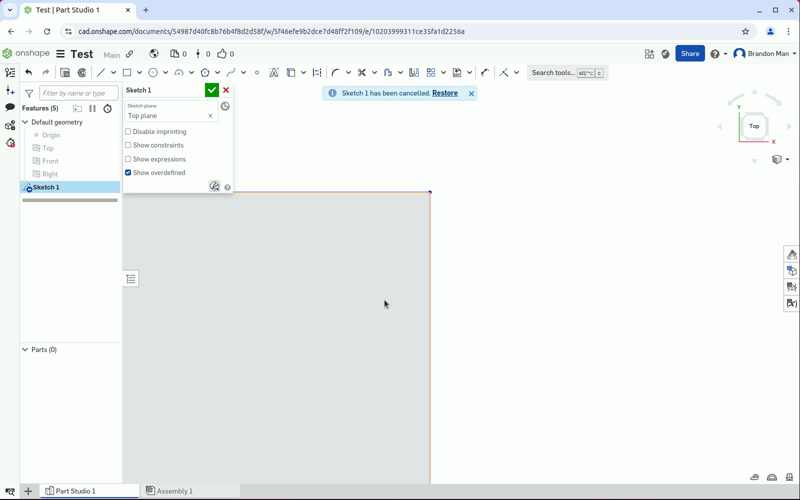
scroll(-6)
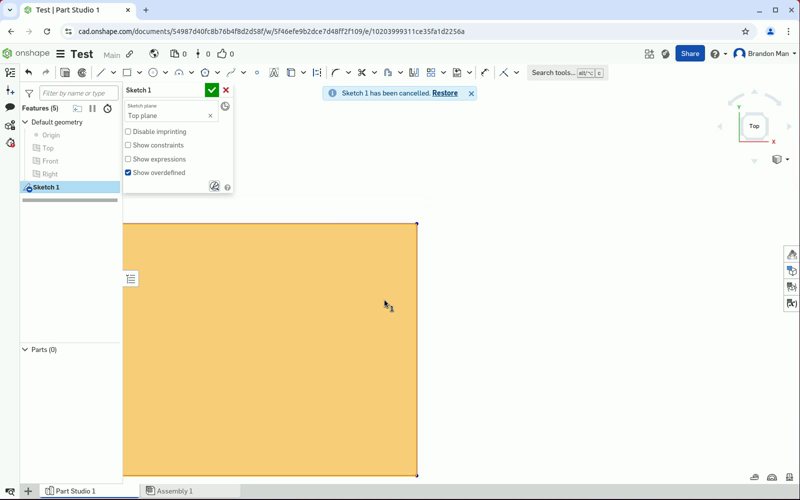
scroll(-6)
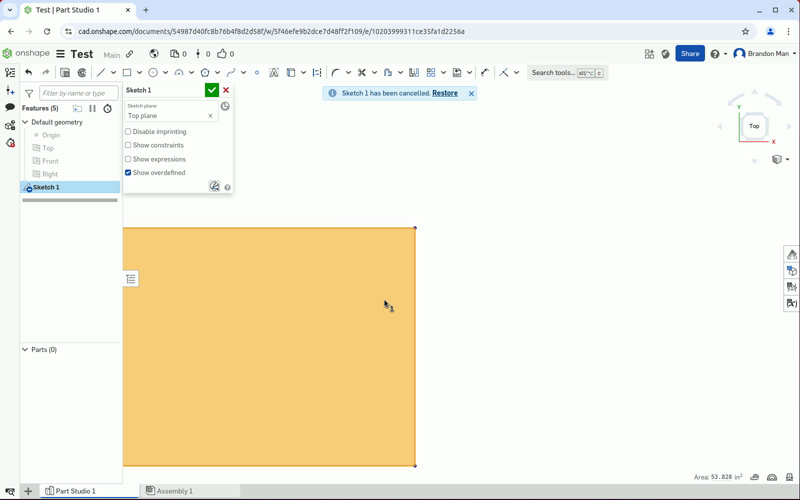
scroll(-6)
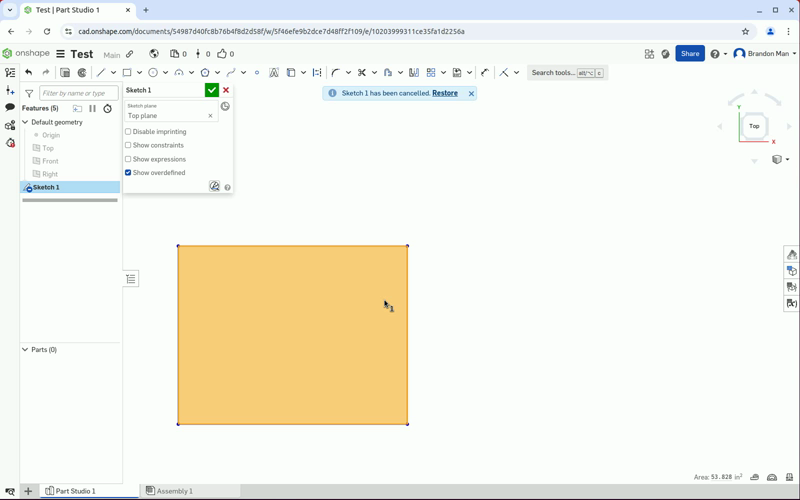
scroll(-6)
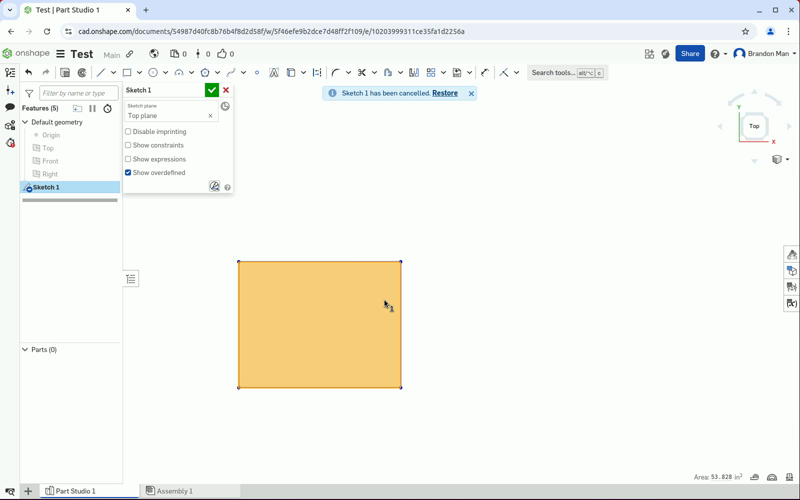
scroll(-6)
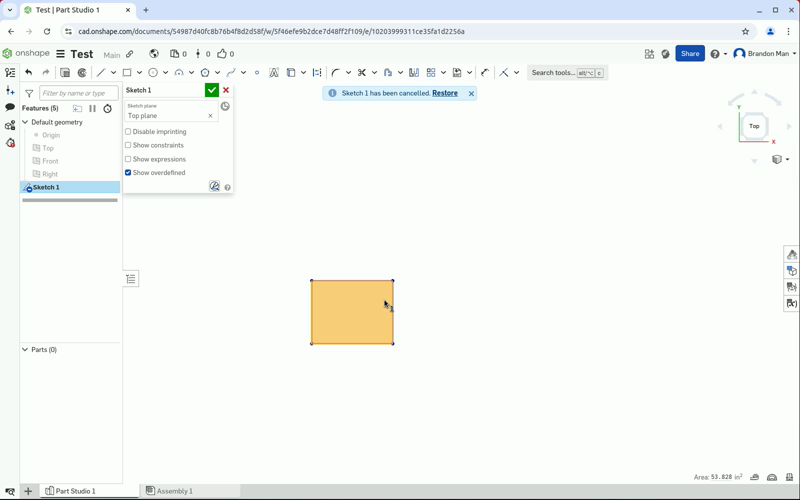
scroll(-6)
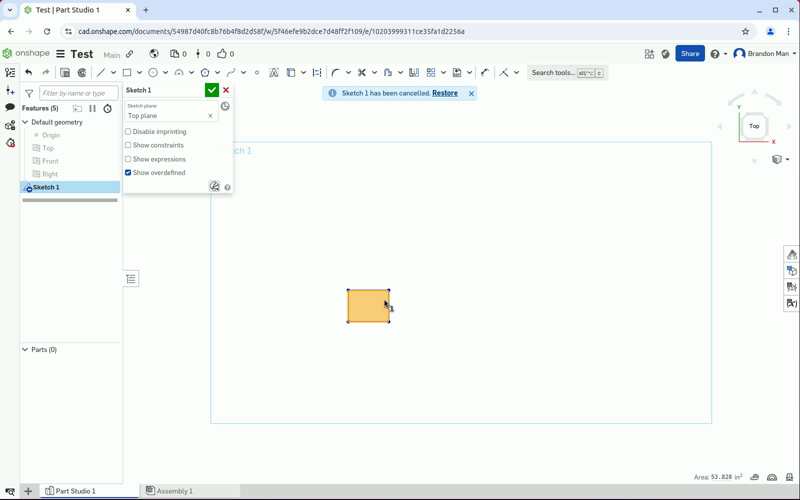
mouse_move(73, 352)
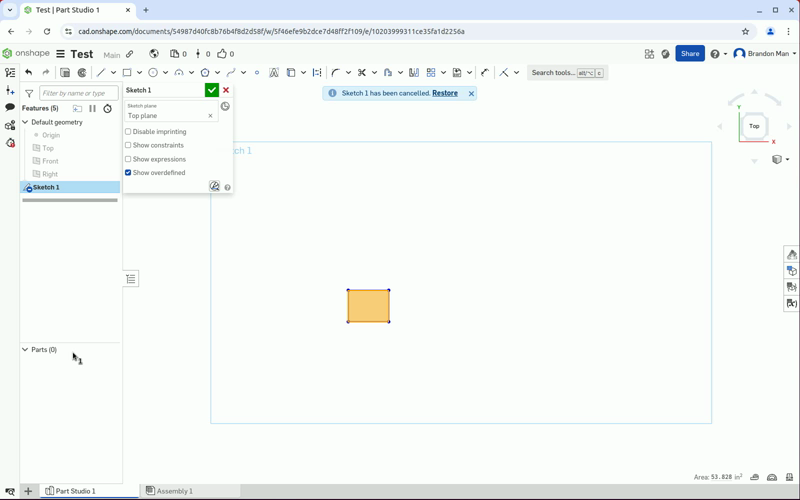
key(shift+y)
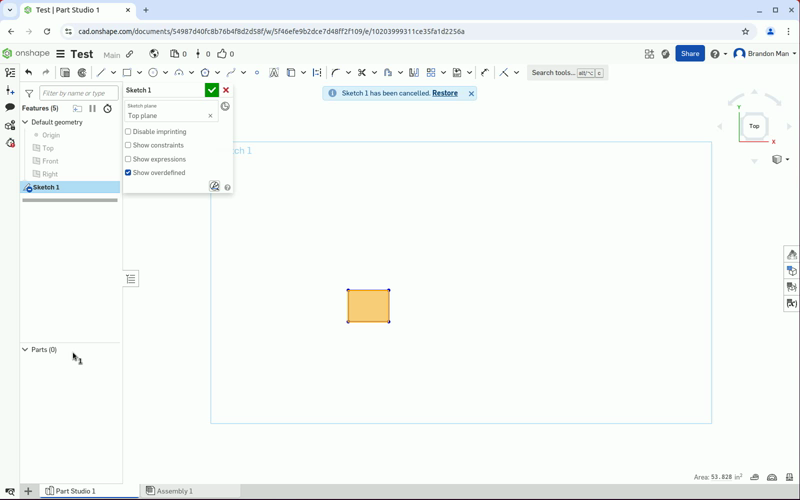
key(shift+e)
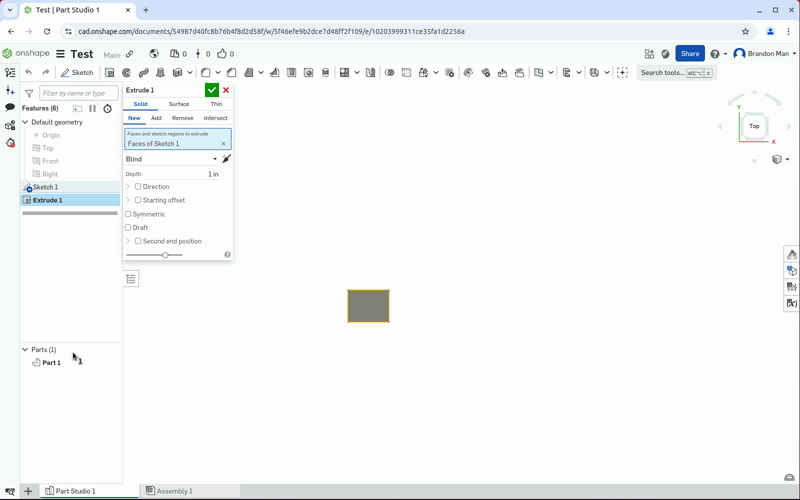
mouse_move(143, 106)
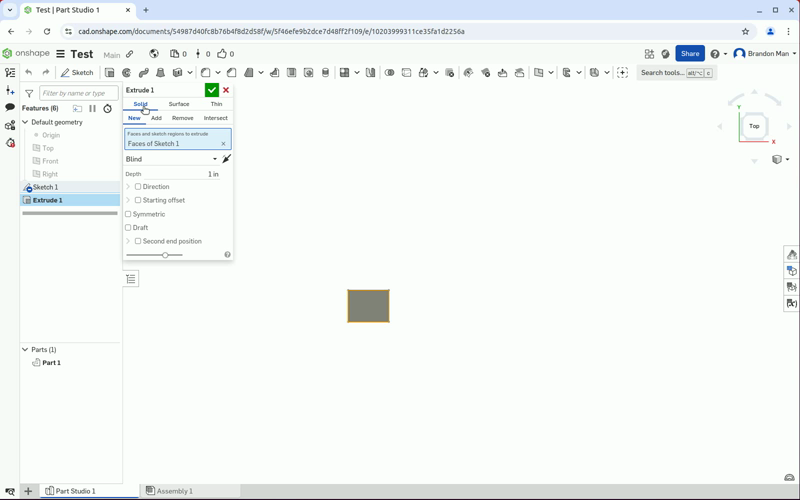
click(143, 106)
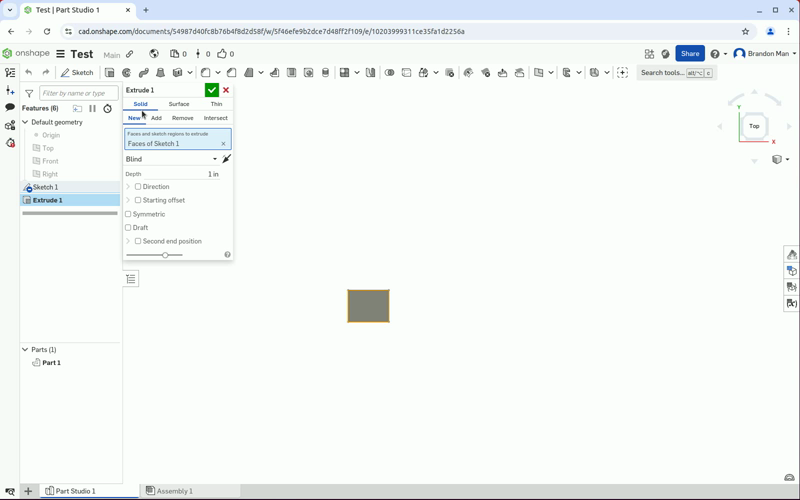
mouse_move(137, 120)
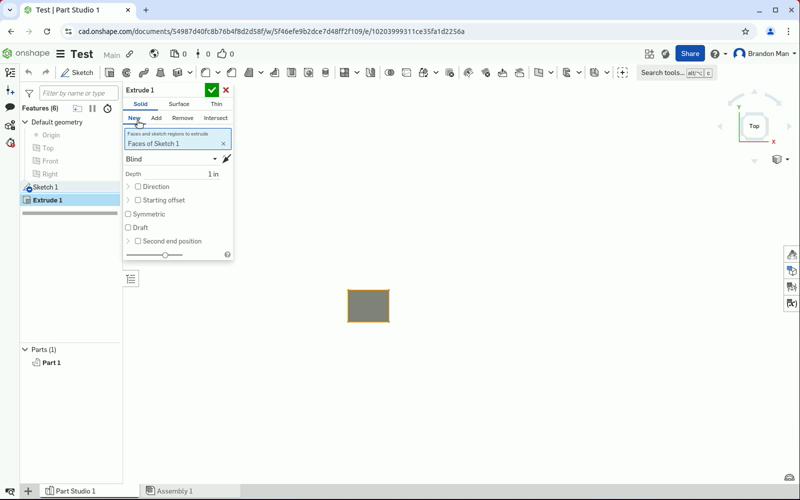
click(137, 120)
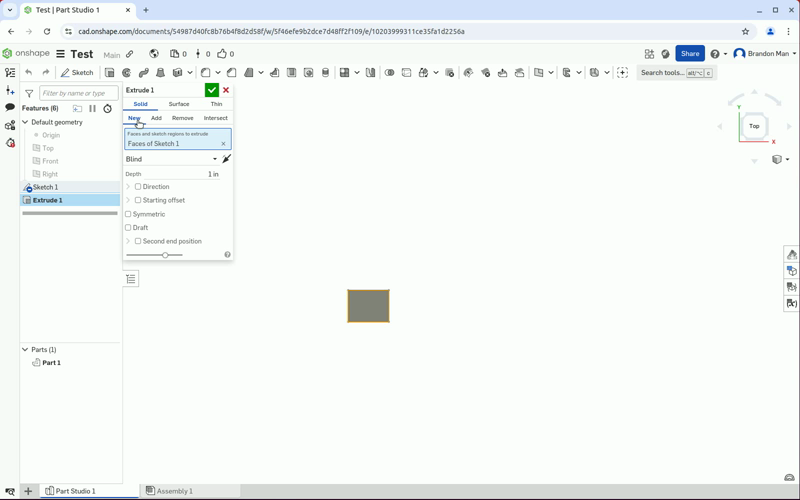
key(tab, 4)
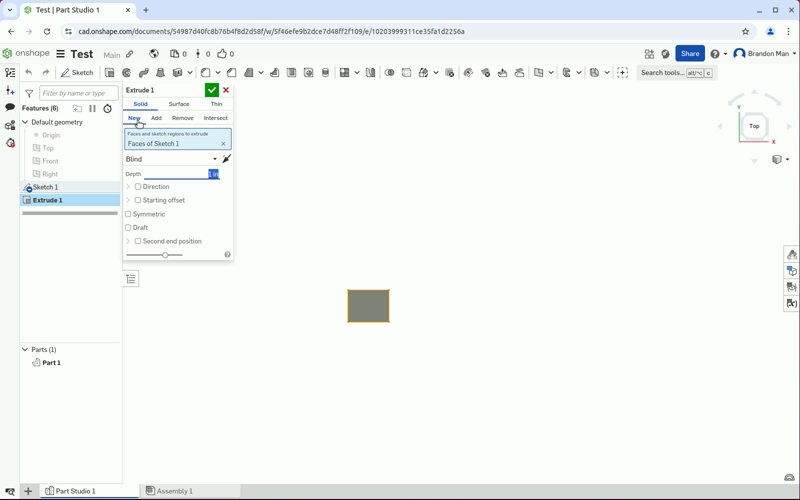
text(-0.241)
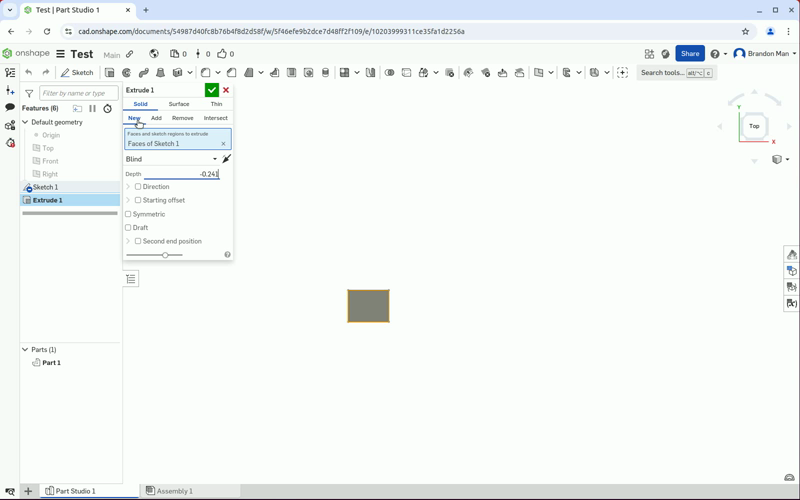
key(enter)
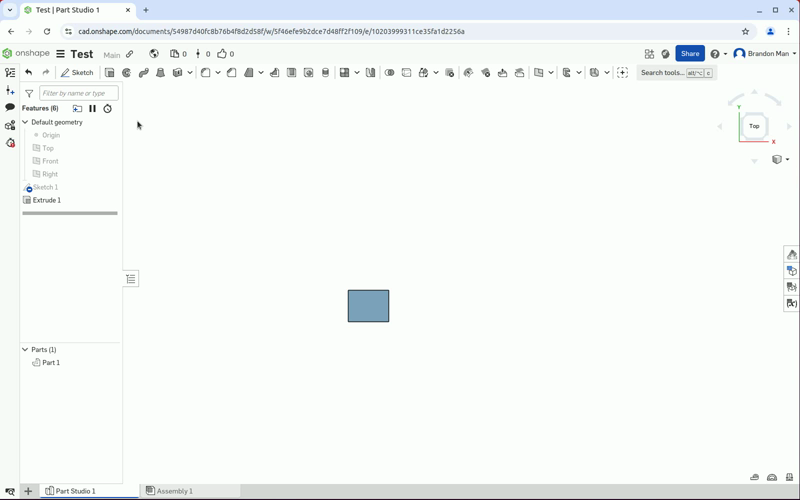
key(shift+h)
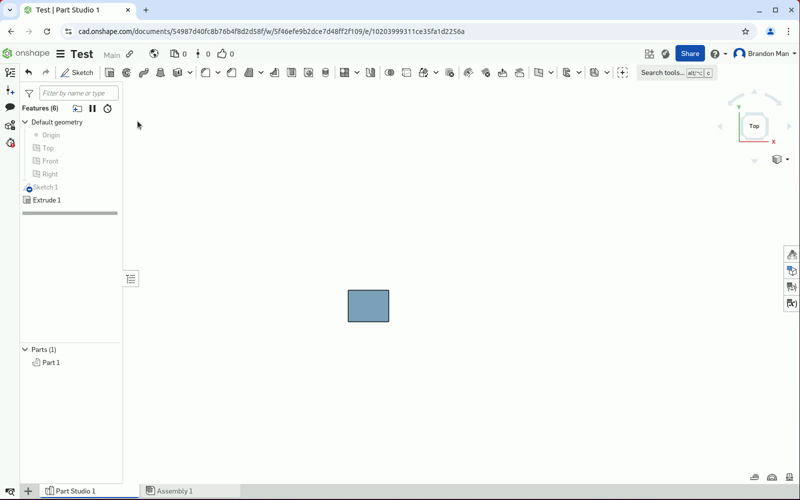
key(shift+h)
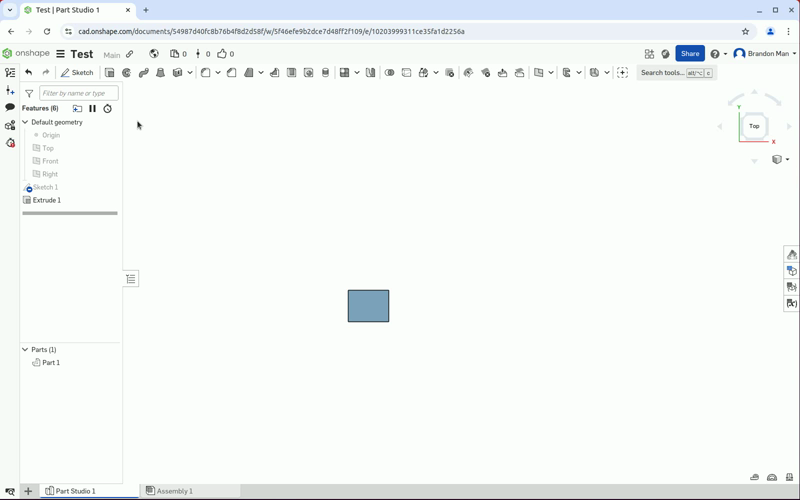
mouse_move(73, 189)
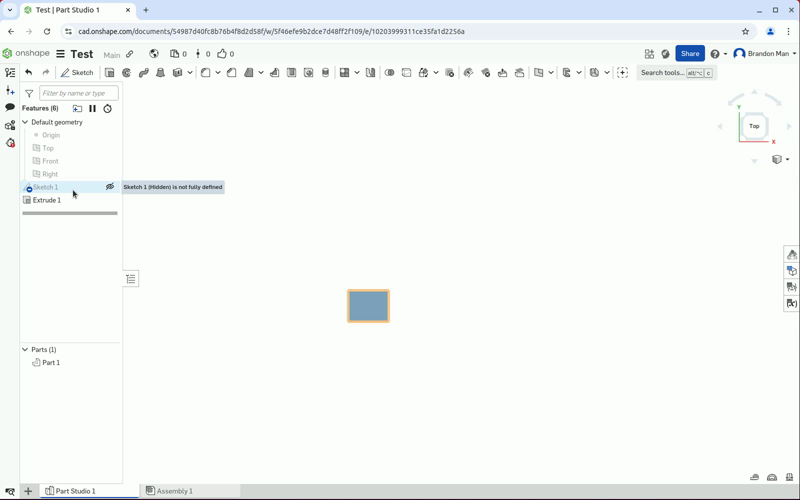
click(73, 189)
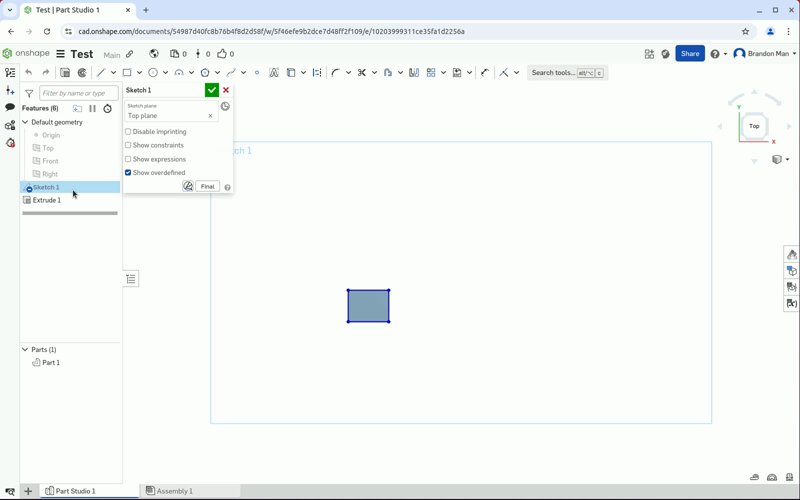
mouse_move(229, 92)
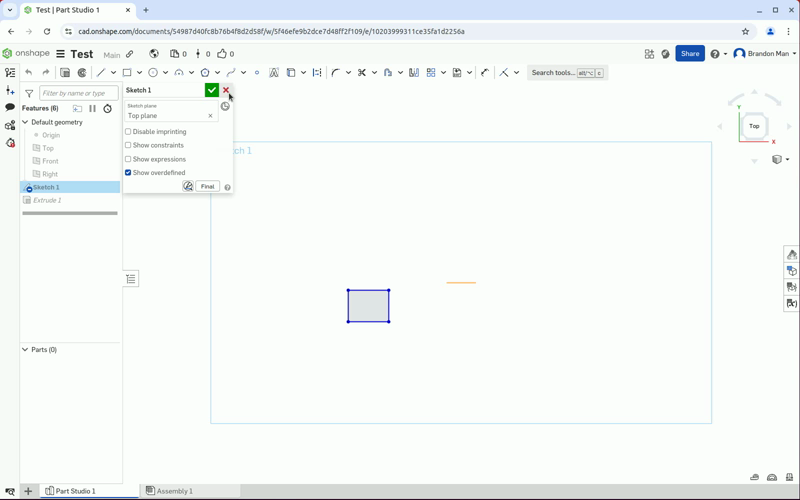
click(229, 92)
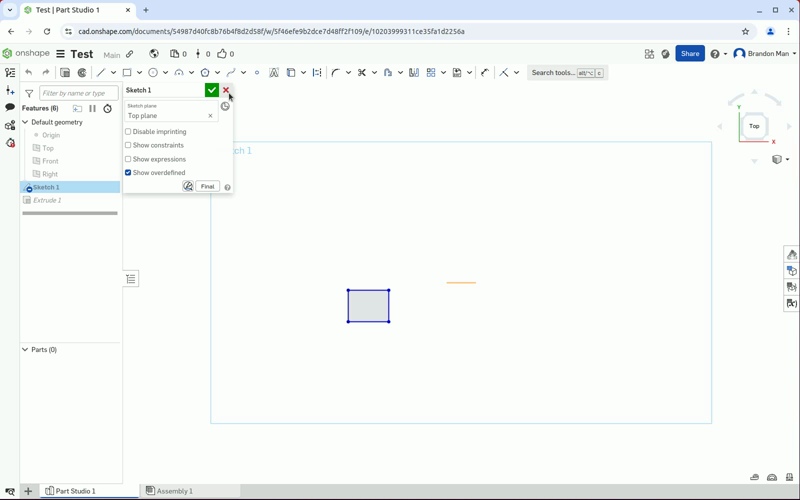
key(shift+s)
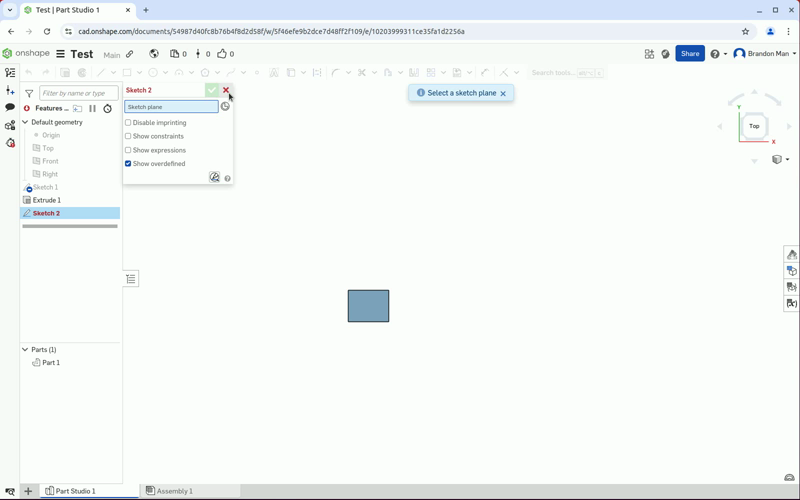
mouse_move(73, 150)
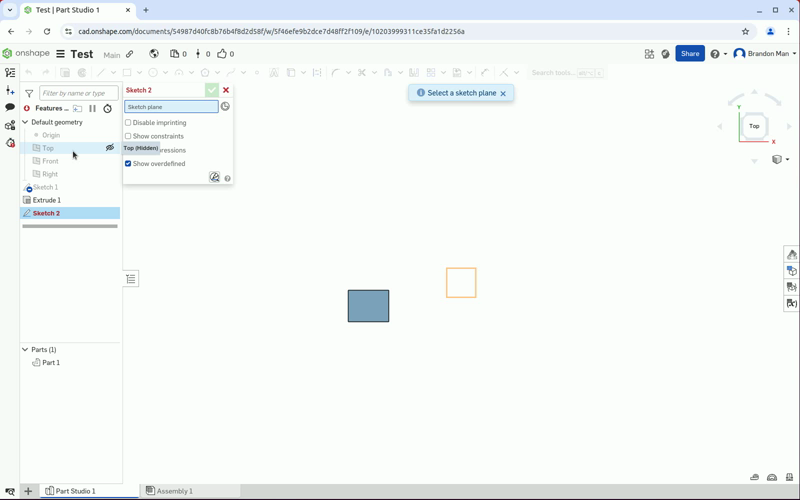
click(73, 150)
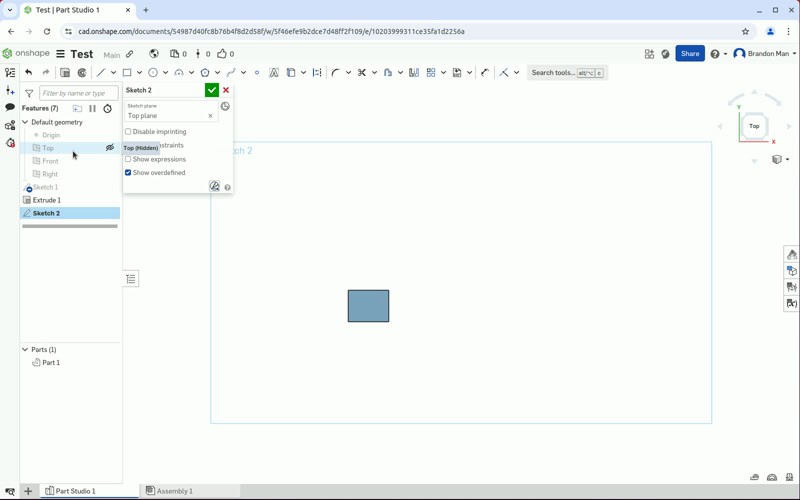
mouse_move(73, 352)
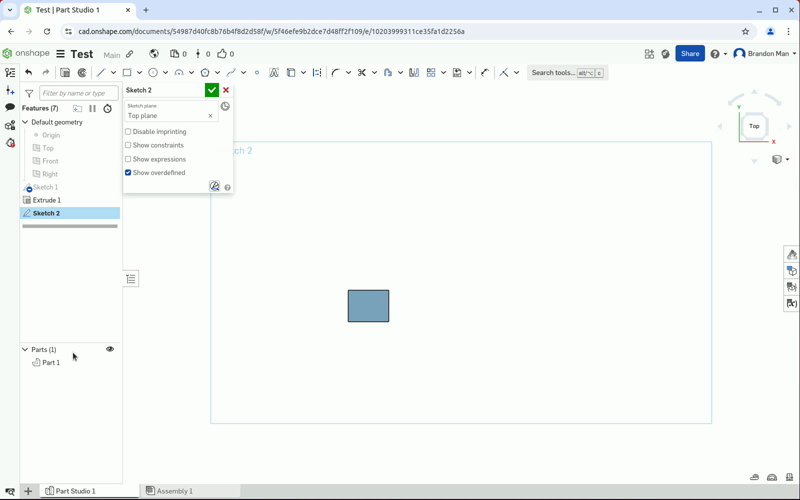
key(y)
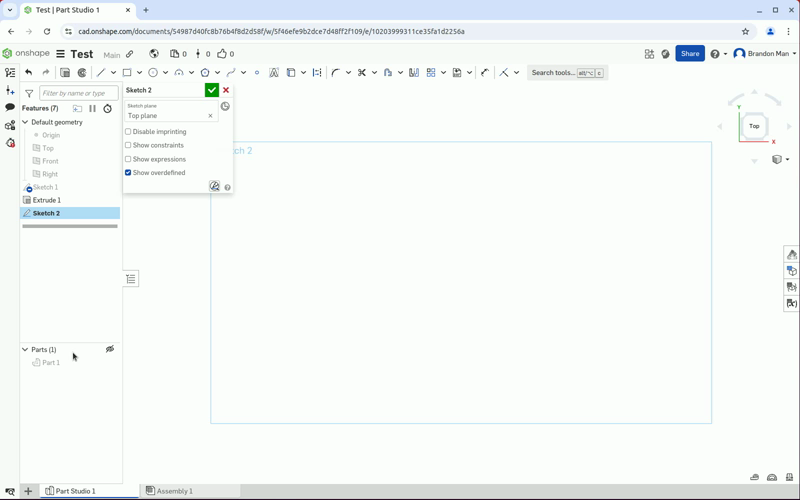
key(l)
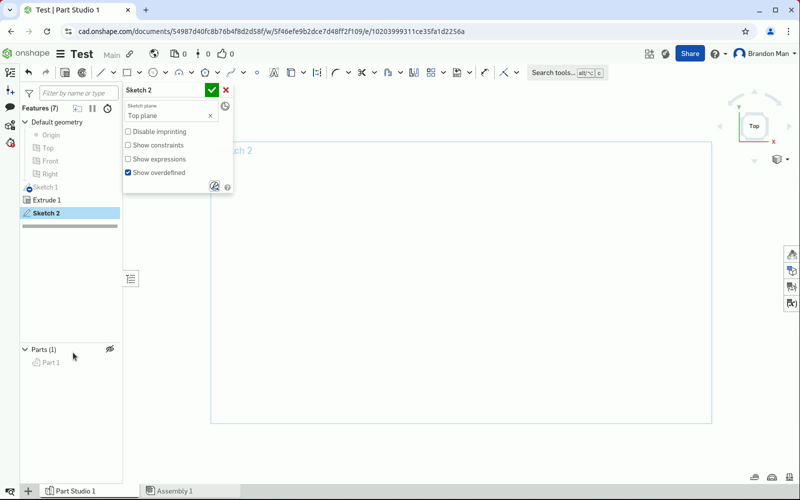
key_down(shift)
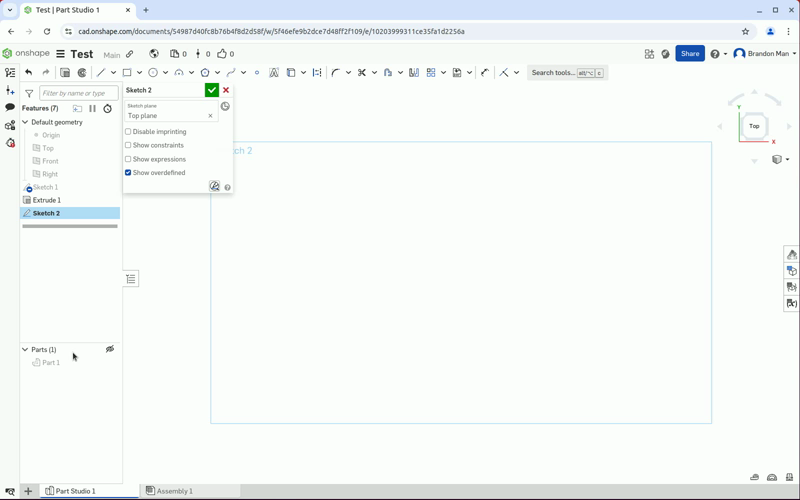
mouse_move(388, 321)
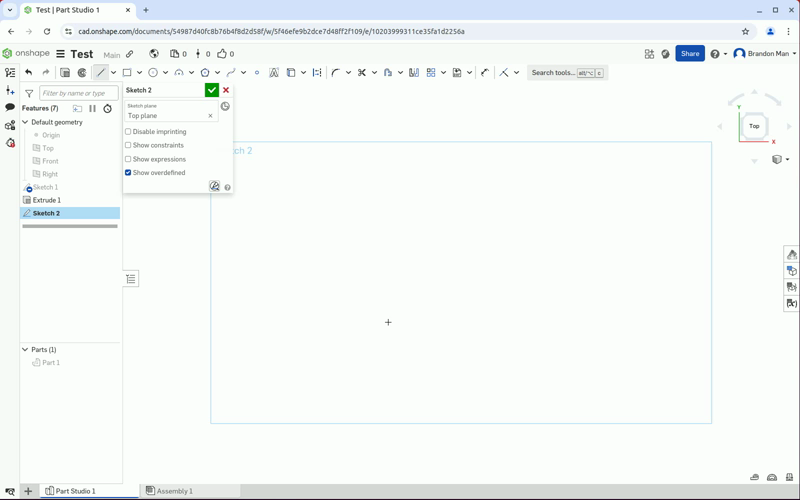
click(388, 321)
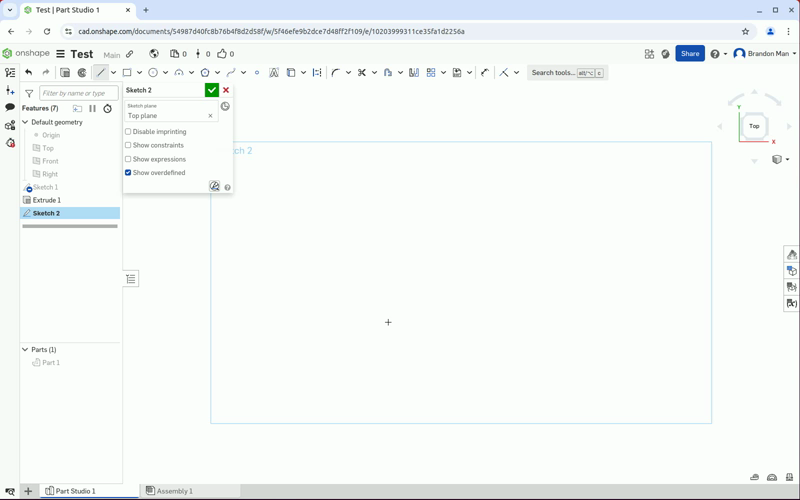
key_up(shift)
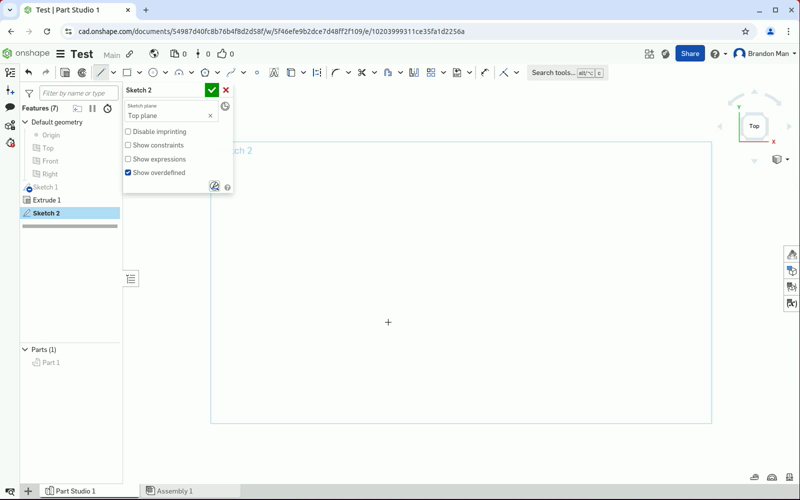
key_down(shift)
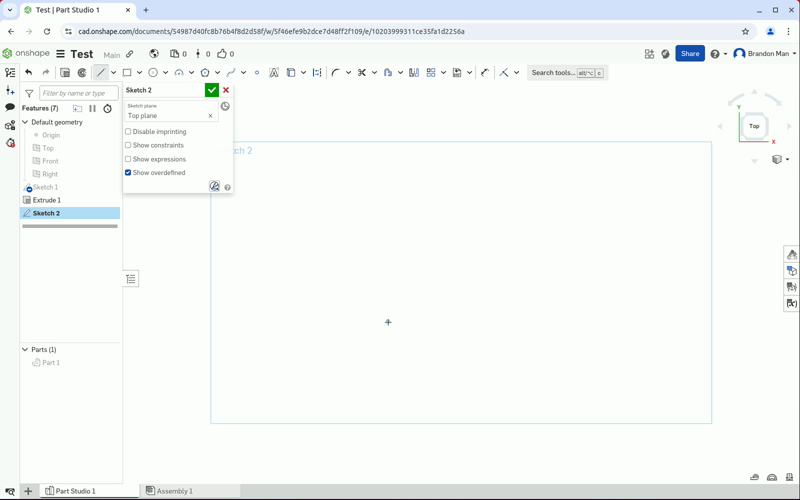
mouse_move(453, 321)
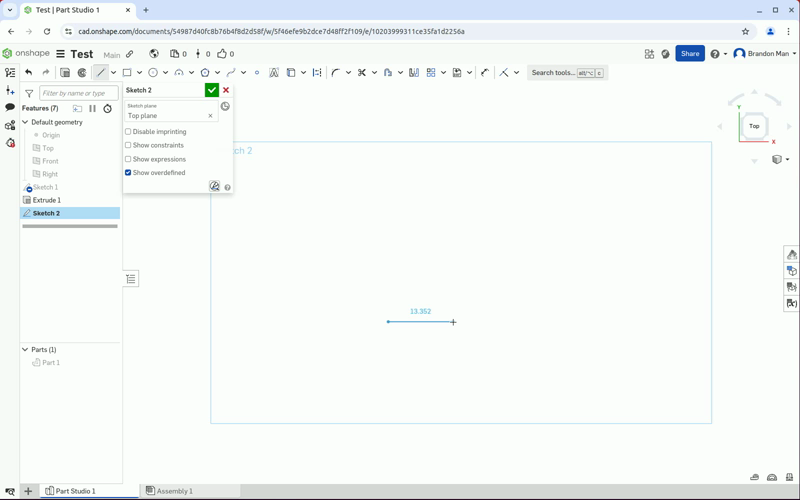
click(453, 321)
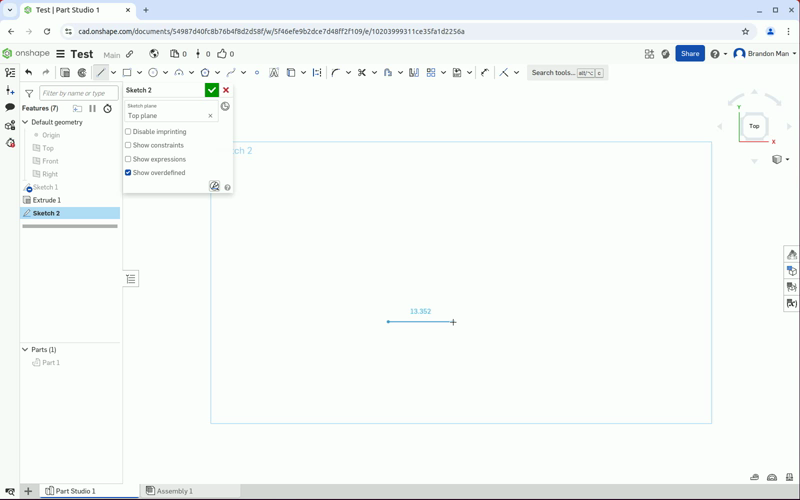
key_up(shift)
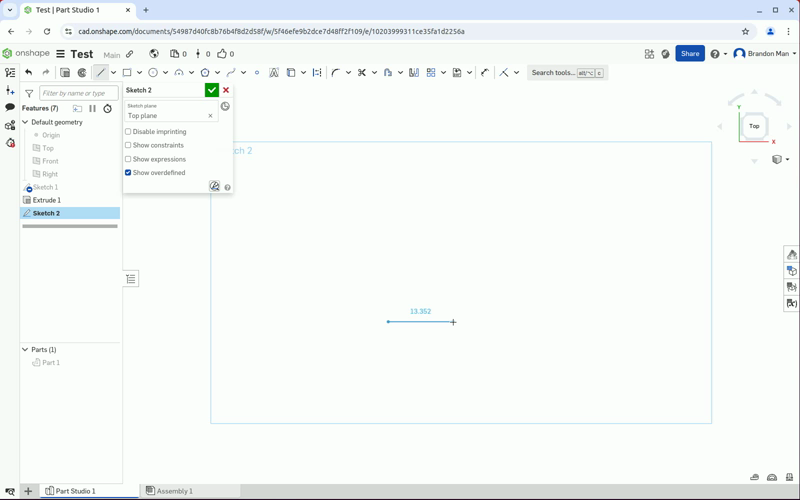
key_down(shift)
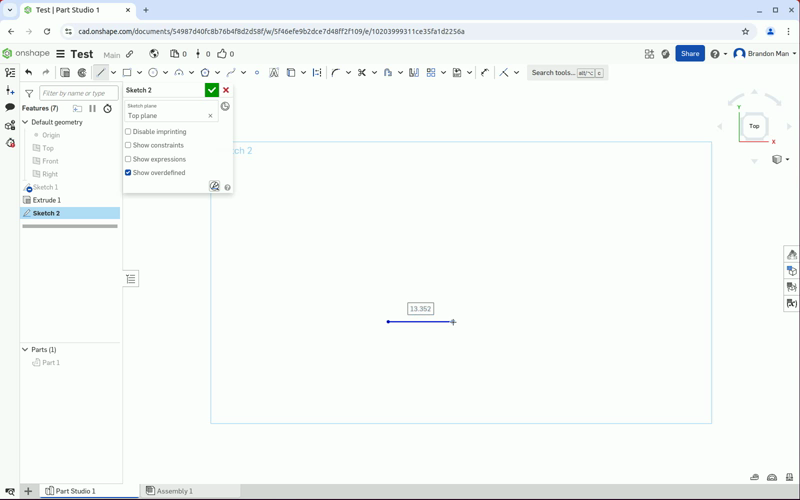
mouse_move(483, 321)
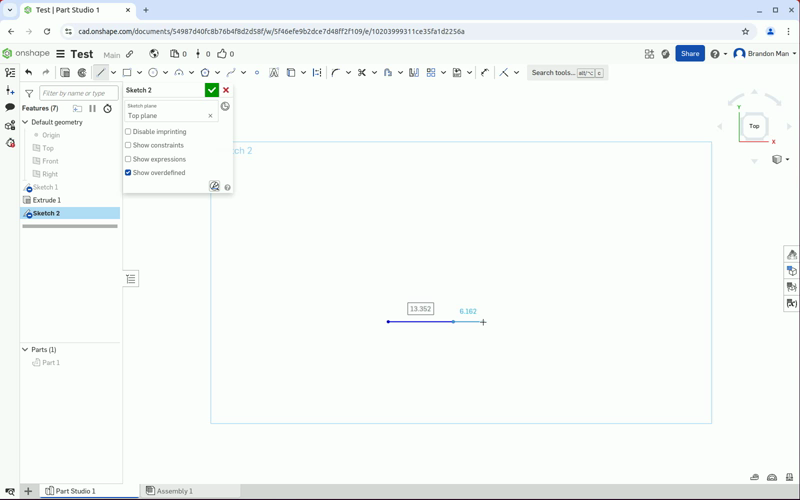
mouse_move(453, 289)
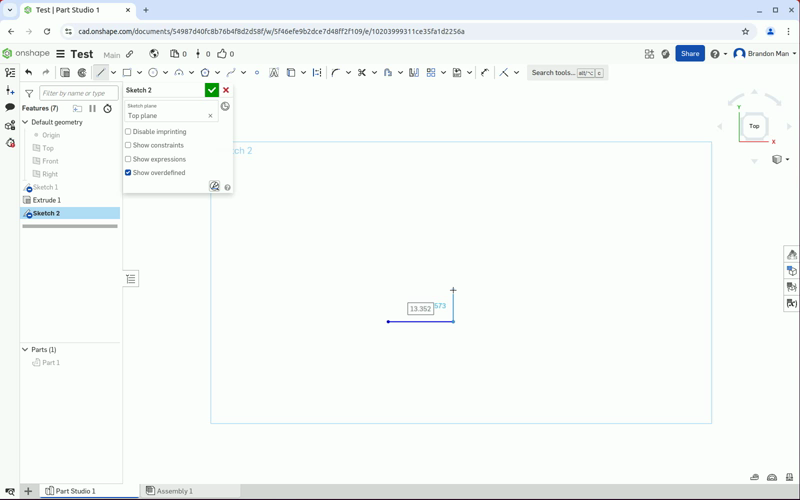
click(453, 289)
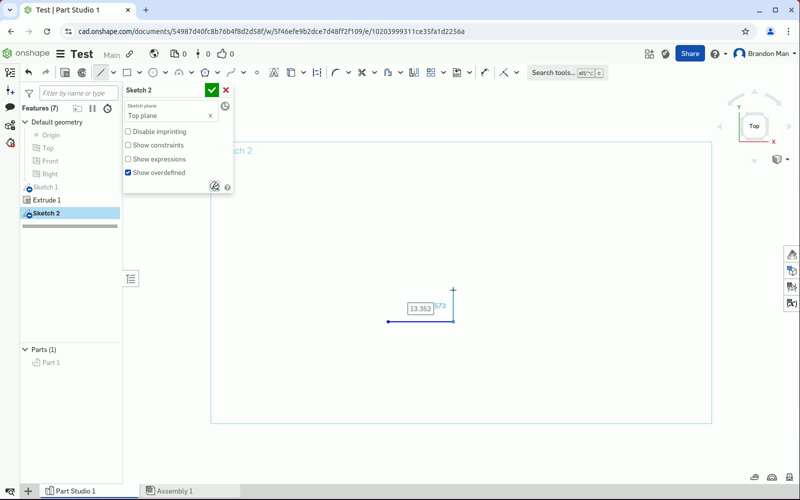
key_up(shift)
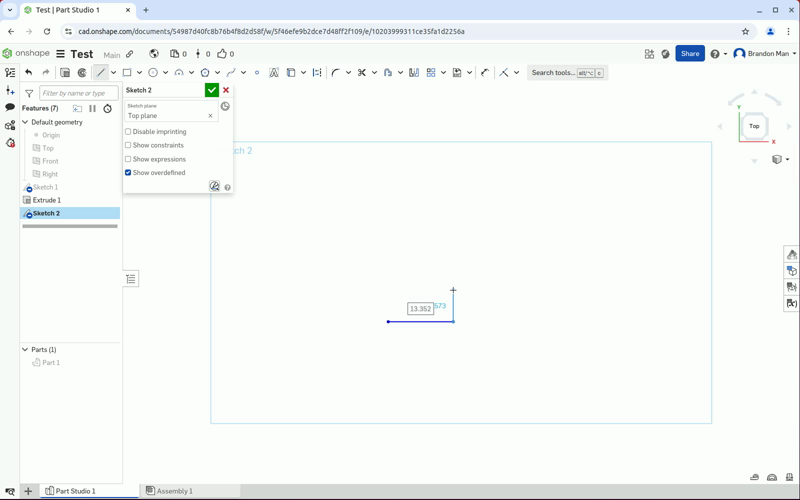
key_down(shift)
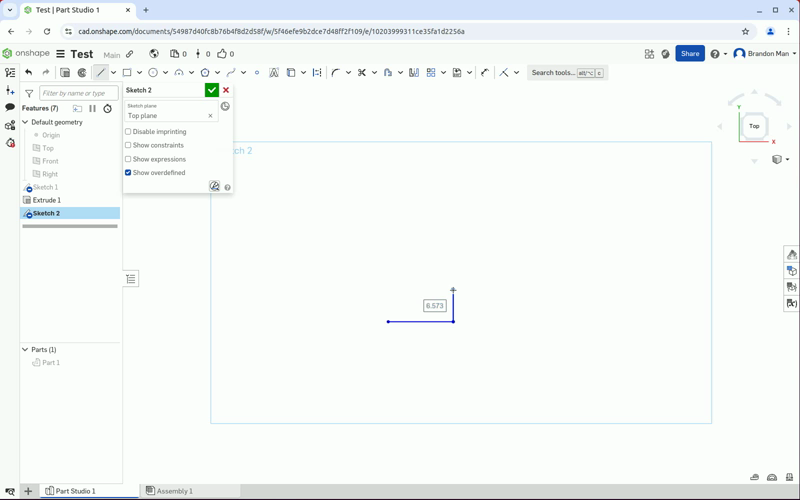
mouse_move(388, 289)
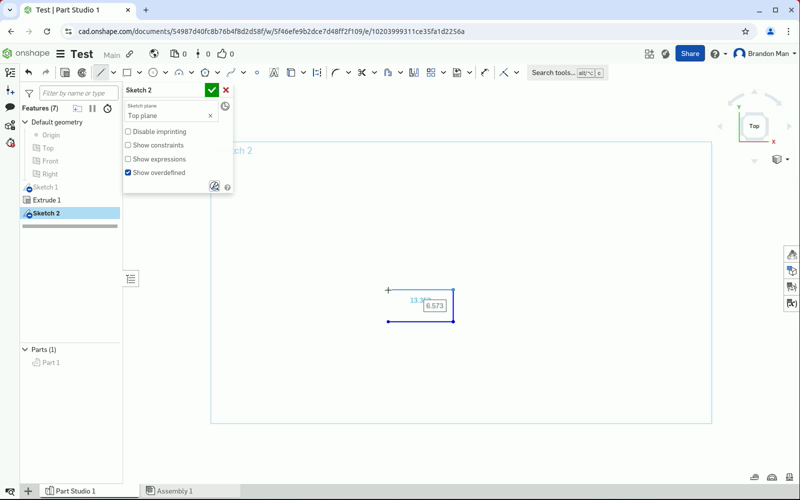
click(388, 289)
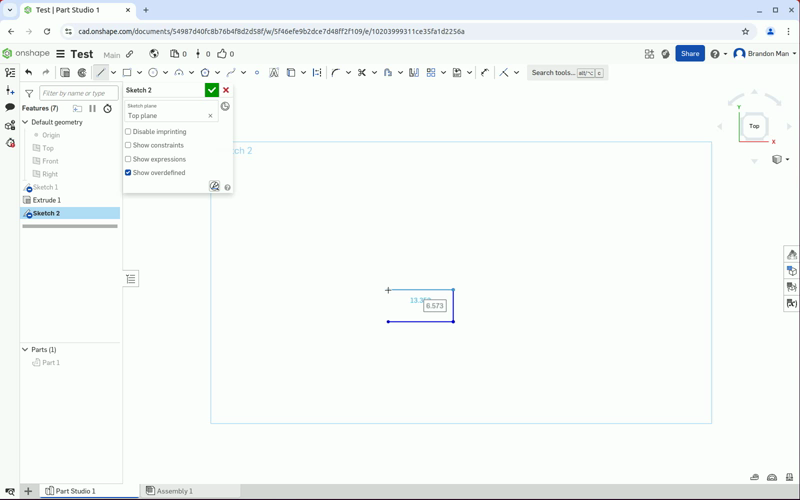
key_up(shift)
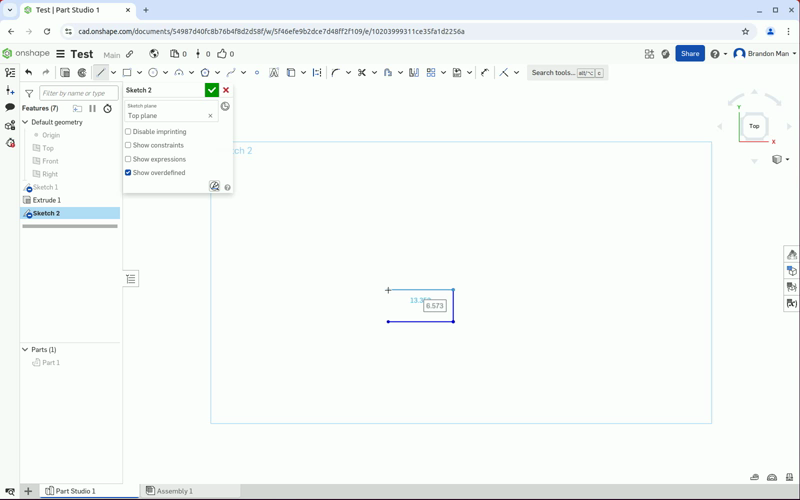
mouse_move(418, 289)
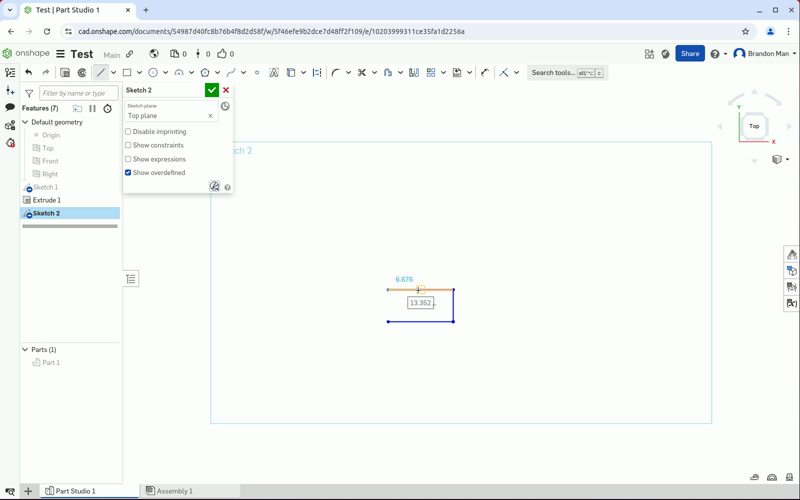
key_down(shift)
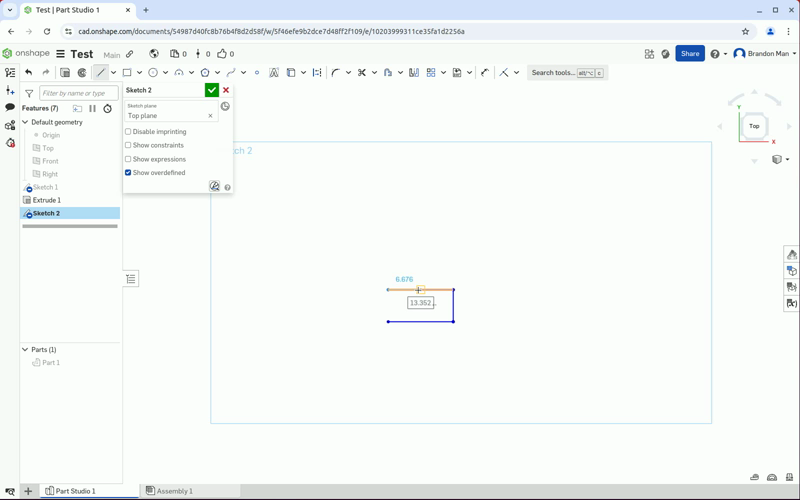
mouse_move(388, 321)
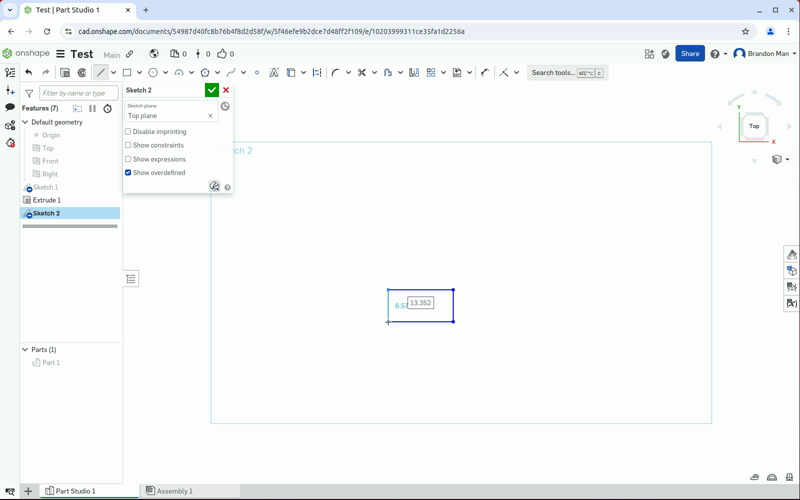
key_up(shift)
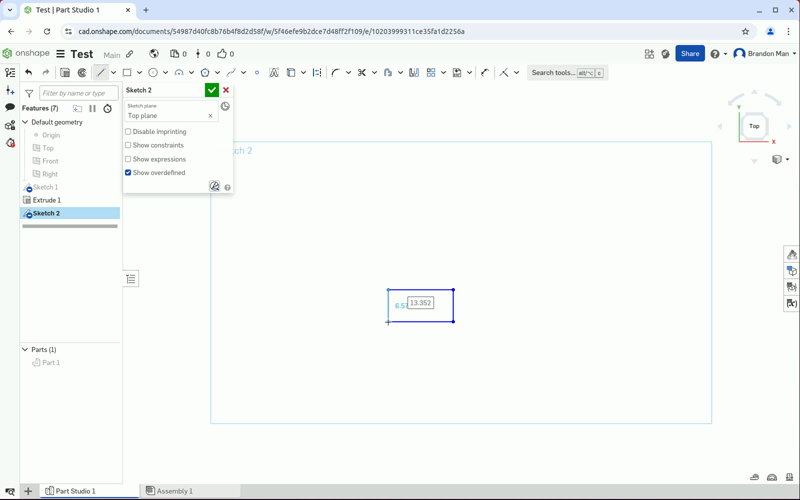
click(388, 321)
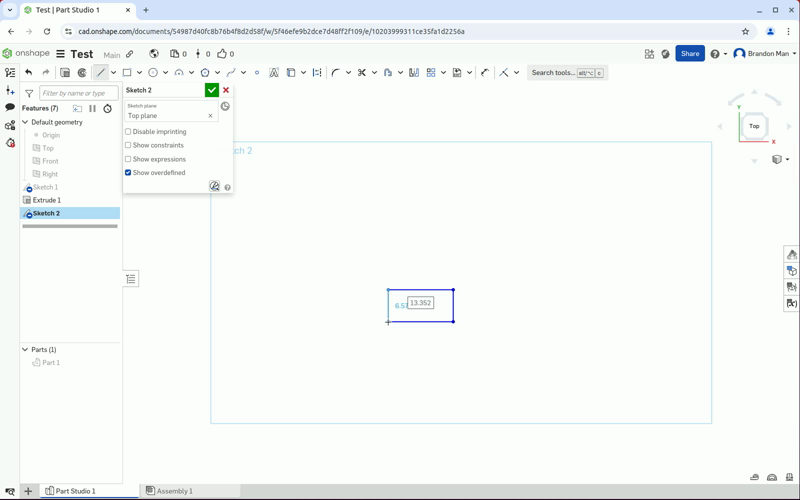
key(esc)
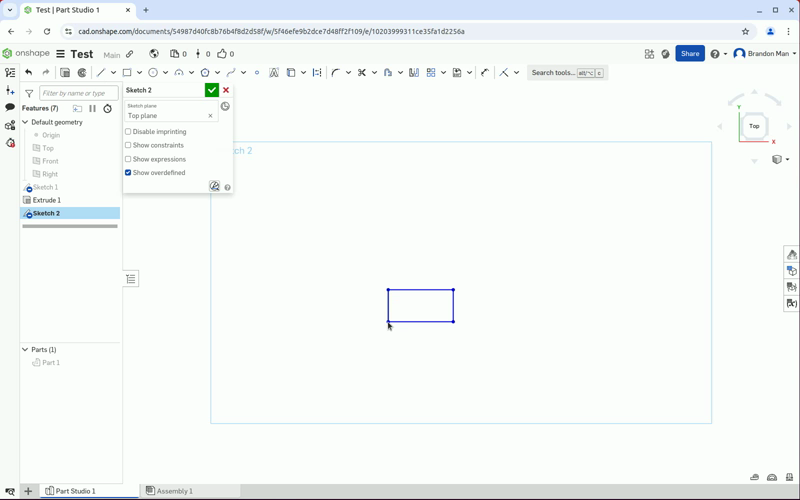
mouse_move(415, 310)
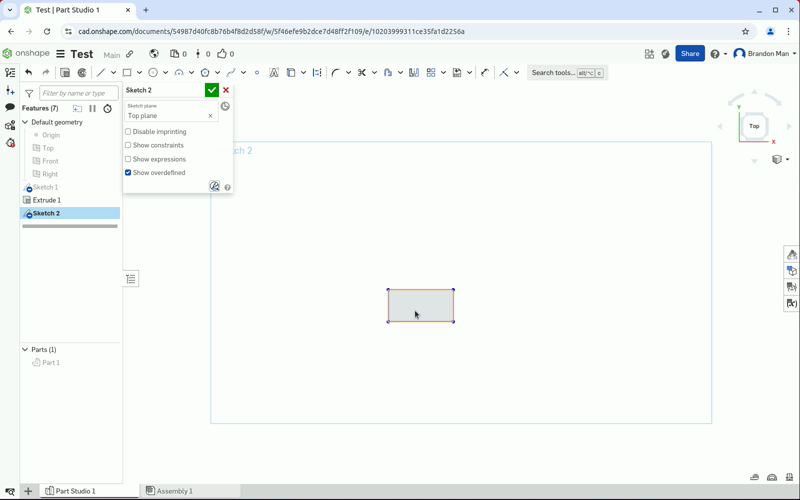
click(415, 310)
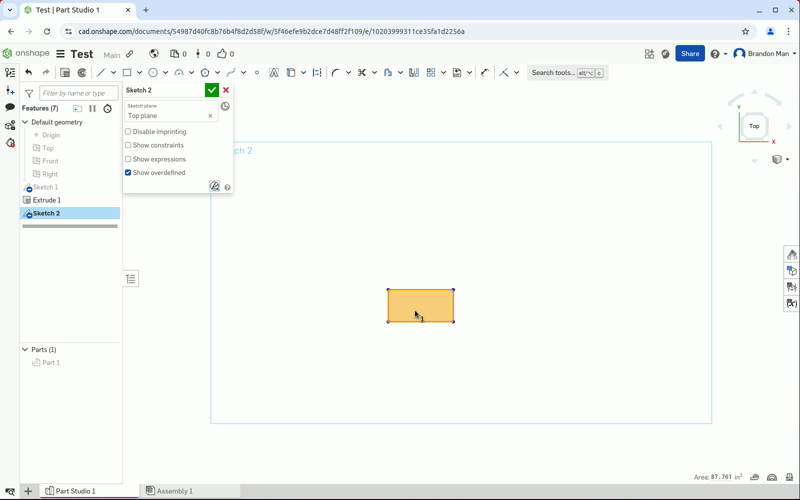
mouse_move(73, 352)
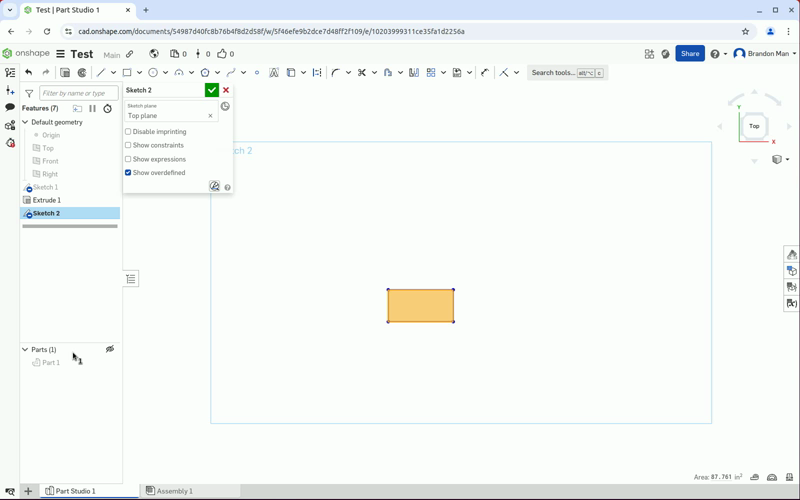
key(shift+y)
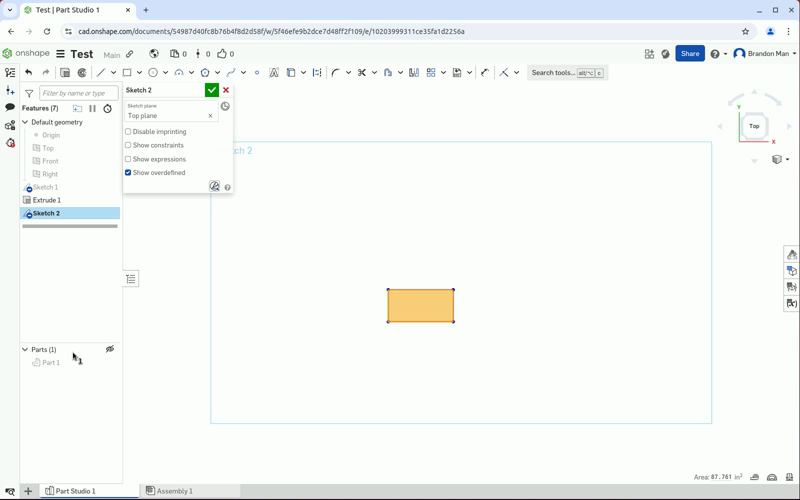
key(shift+e)
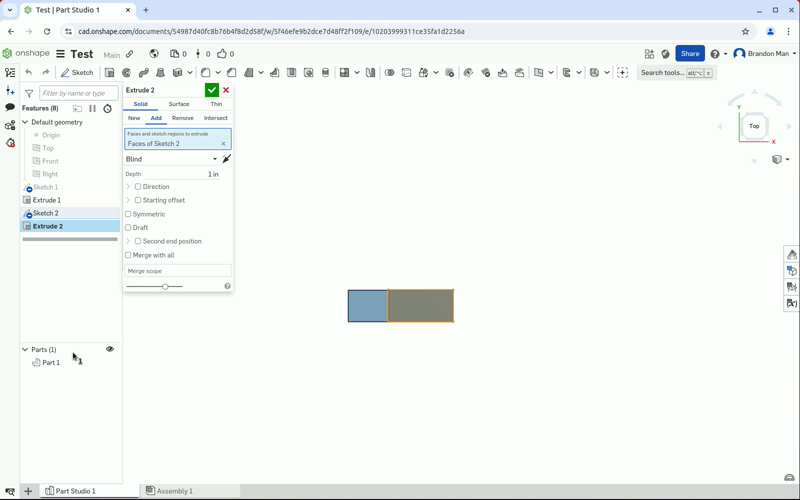
mouse_move(143, 106)
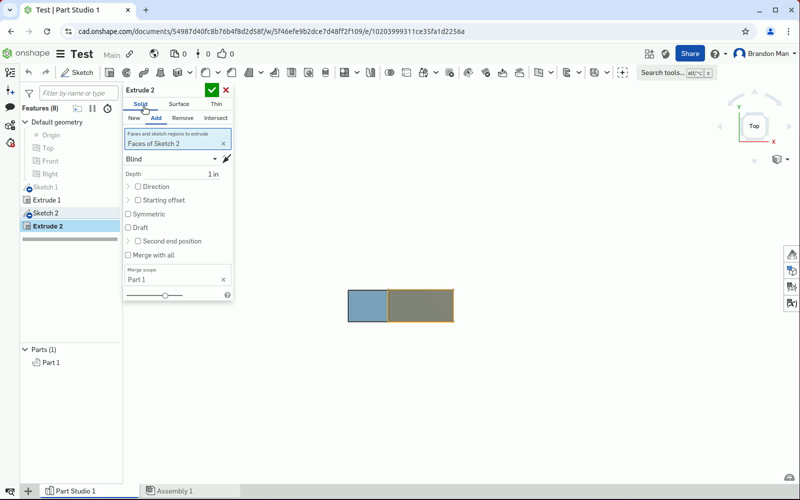
click(143, 106)
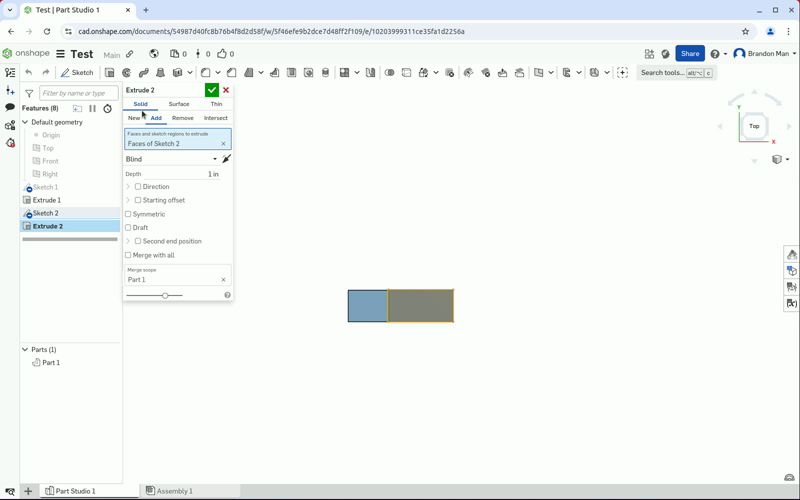
mouse_move(137, 120)
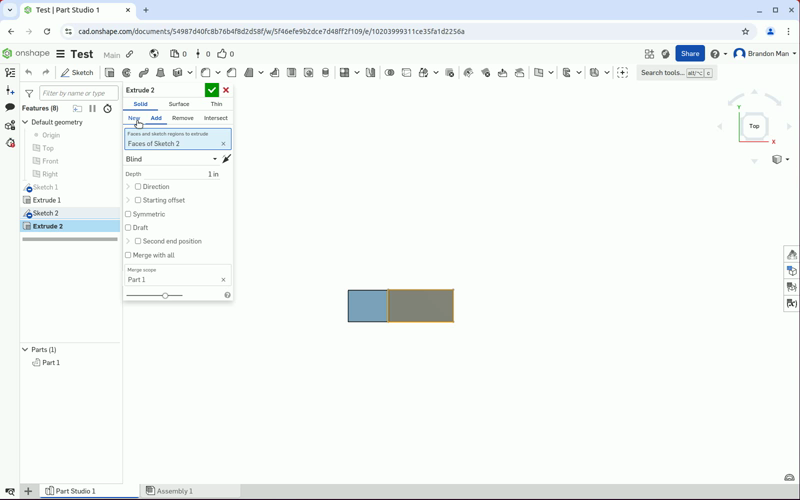
click(137, 120)
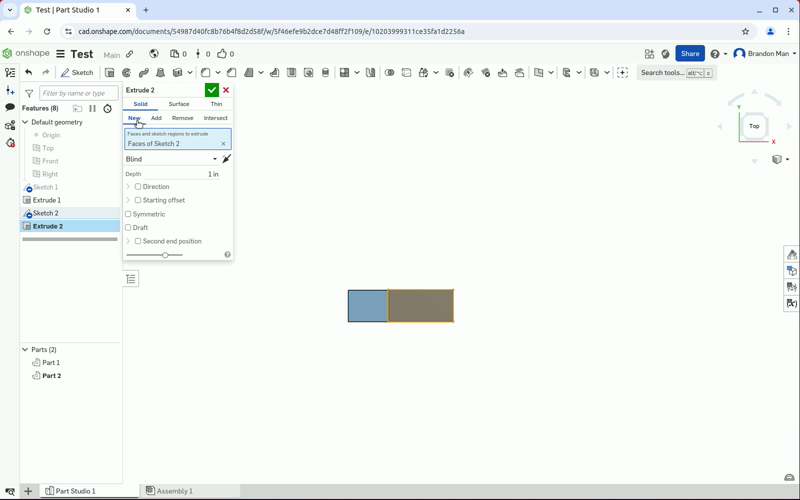
key(tab, 4)
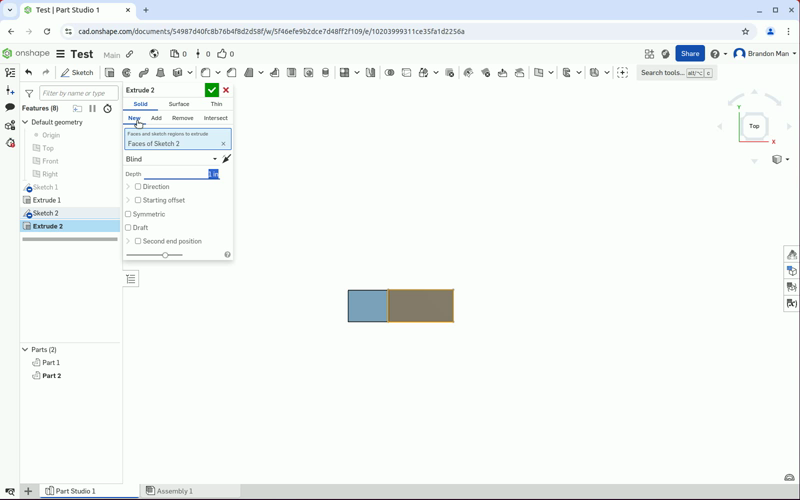
text(-0.241)
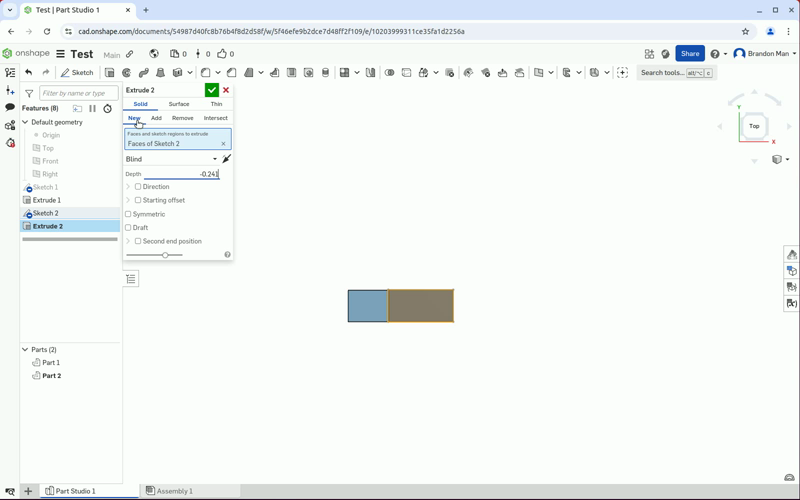
key(enter)
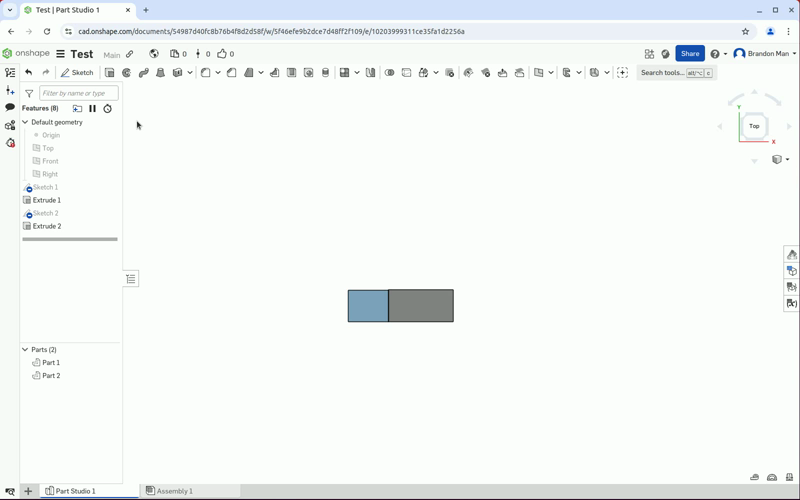
key(shift+h)
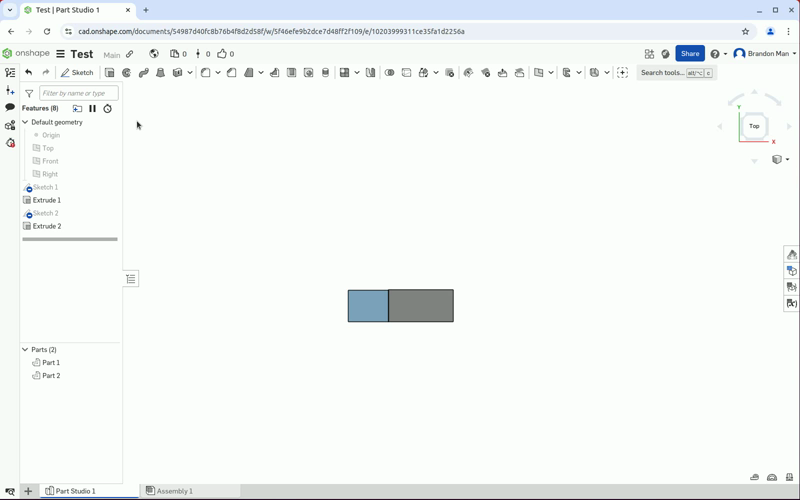
key(shift+h)
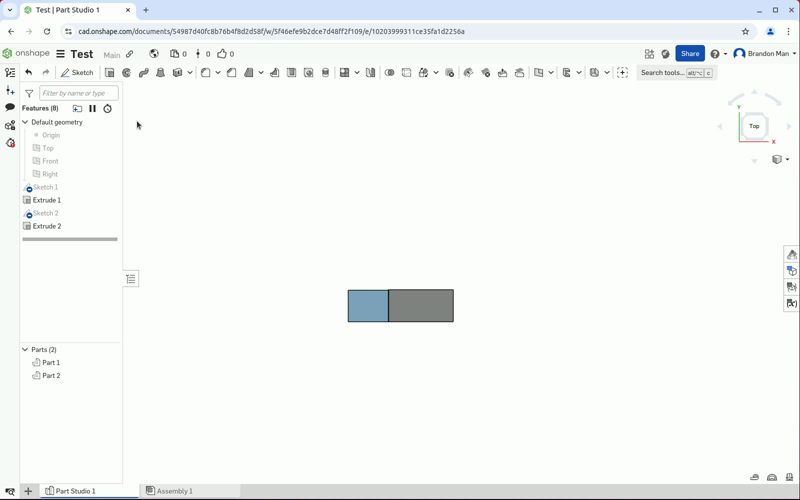
mouse_move(73, 189)
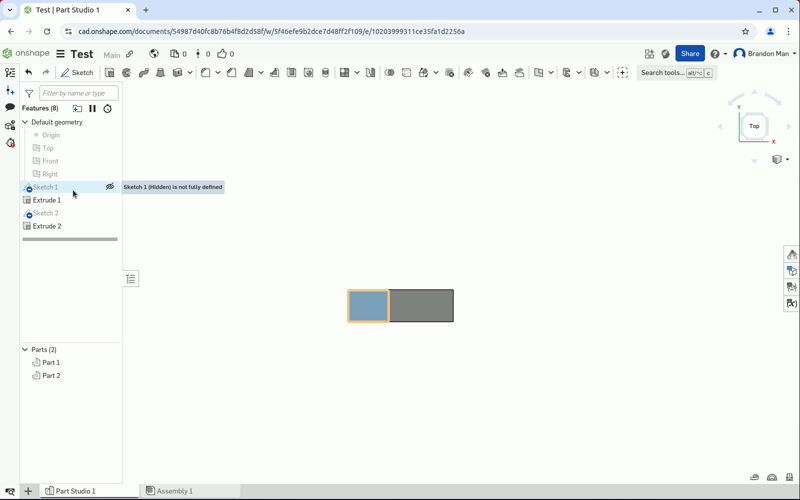
click(73, 189)
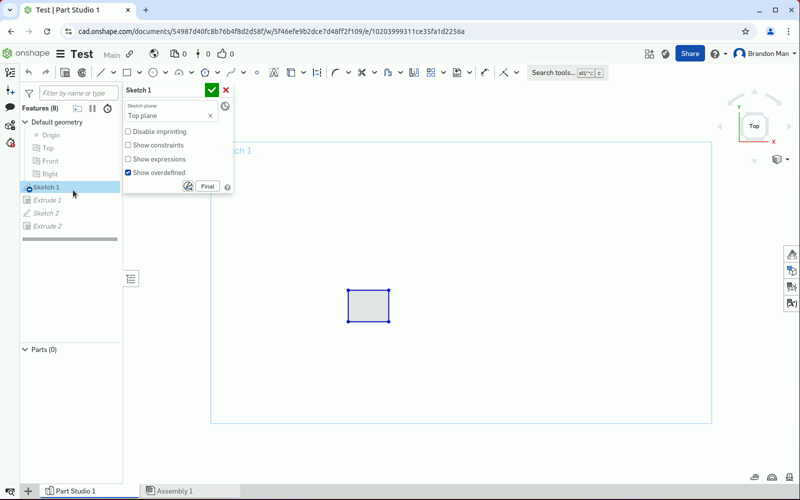
mouse_move(229, 92)
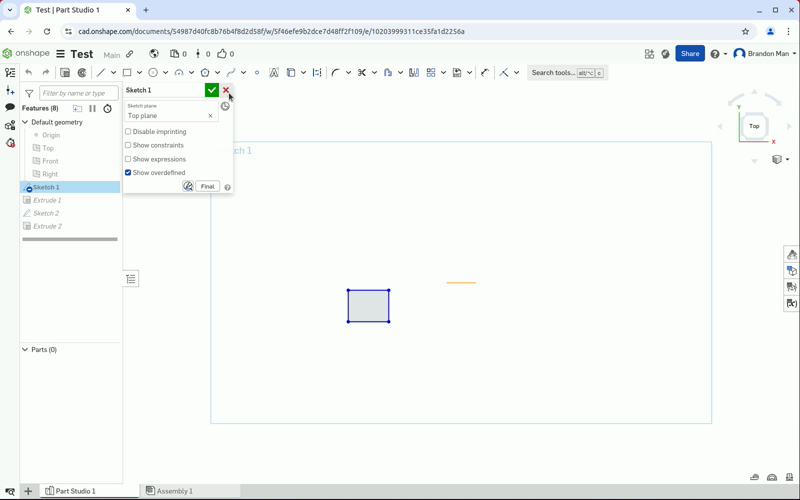
click(229, 92)
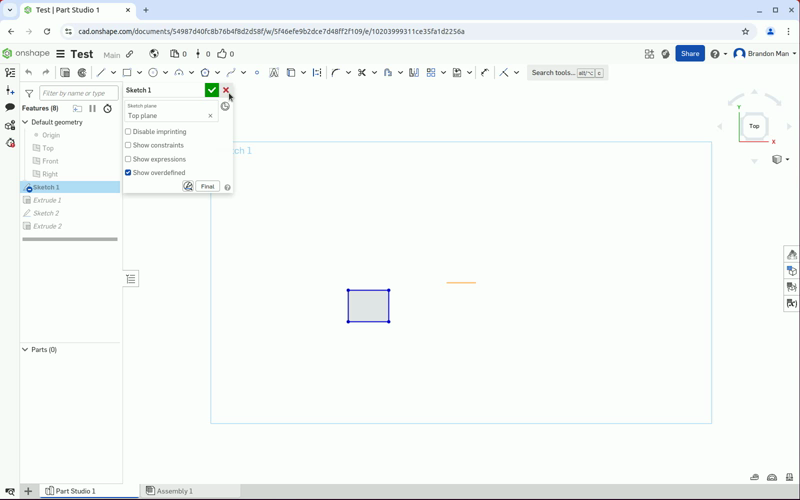
key(shift+s)
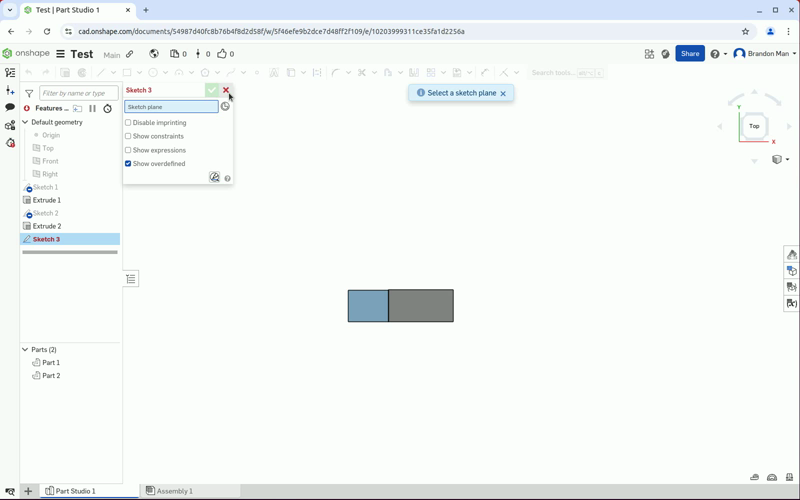
mouse_move(73, 150)
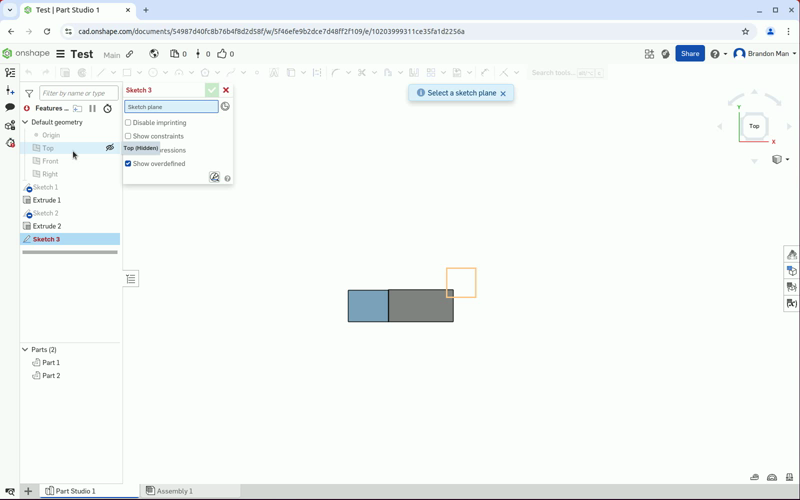
click(73, 150)
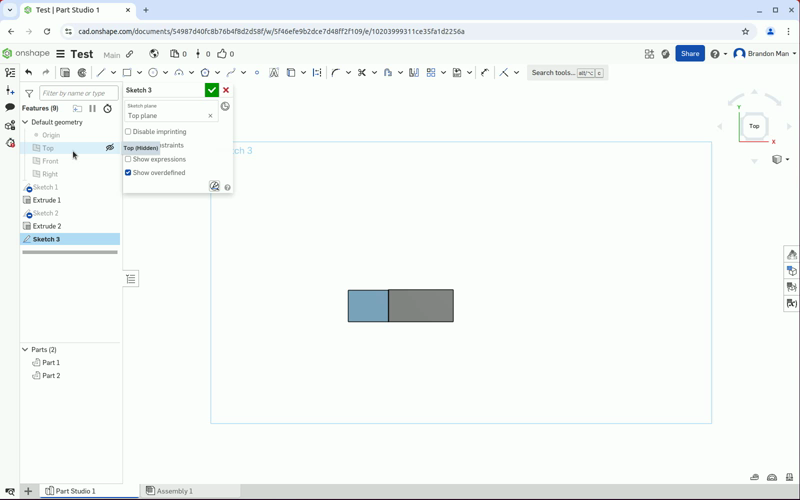
mouse_move(73, 352)
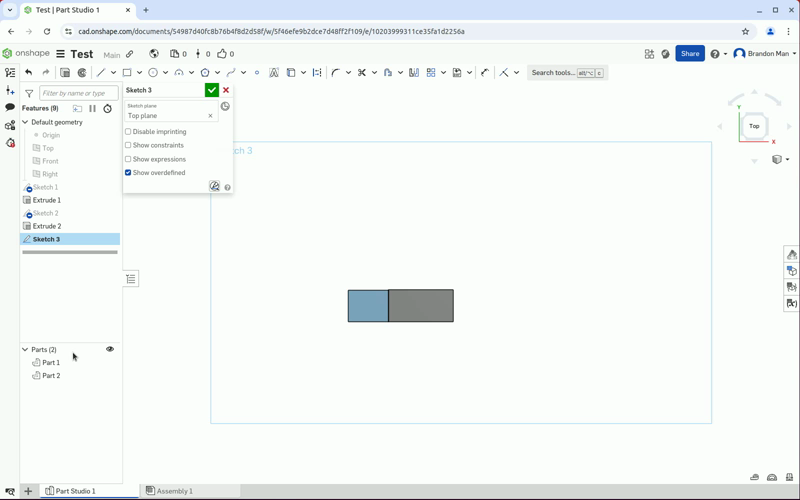
key(y)
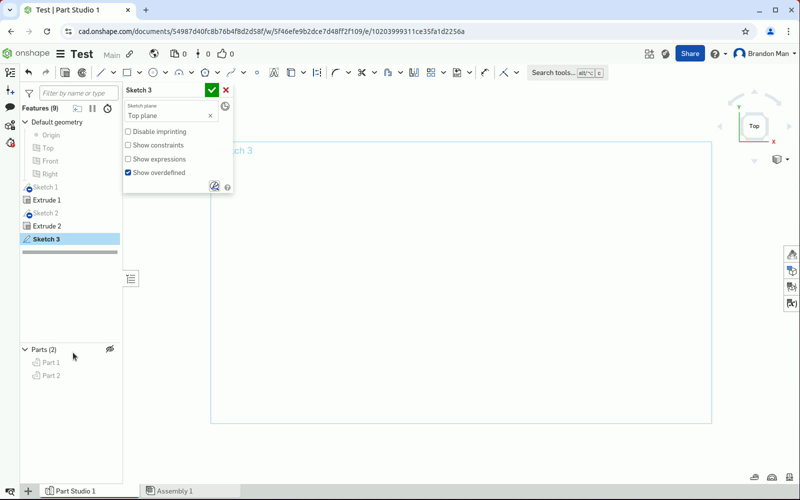
key(l)
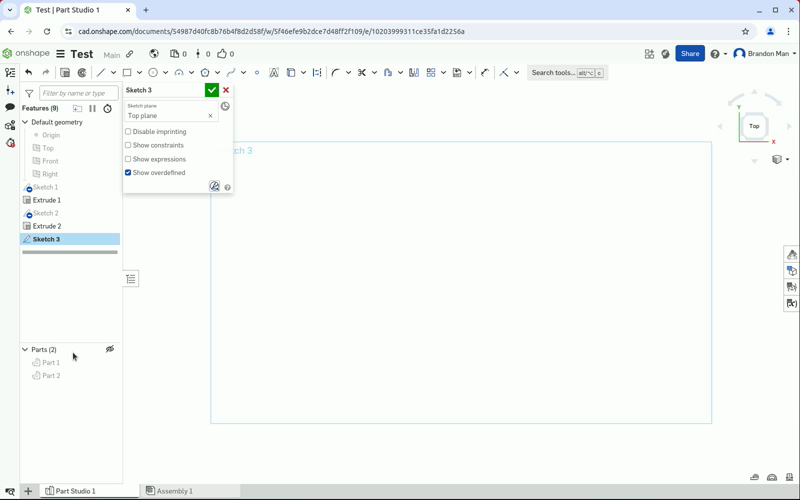
key_down(shift)
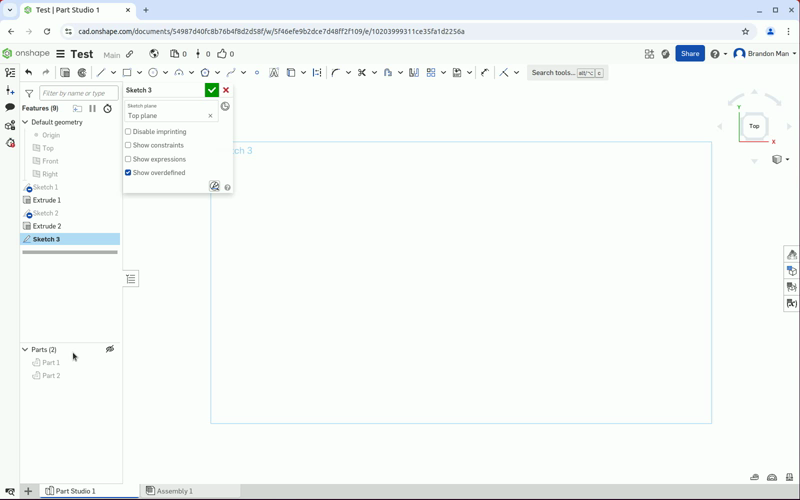
mouse_move(452, 321)
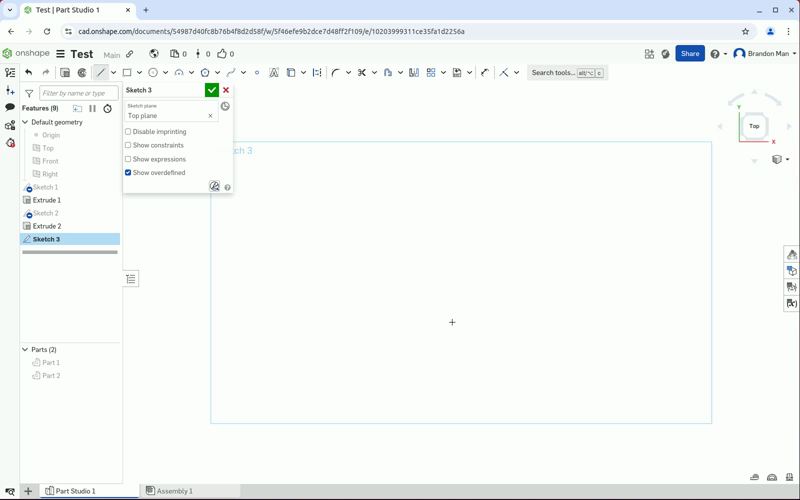
click(452, 321)
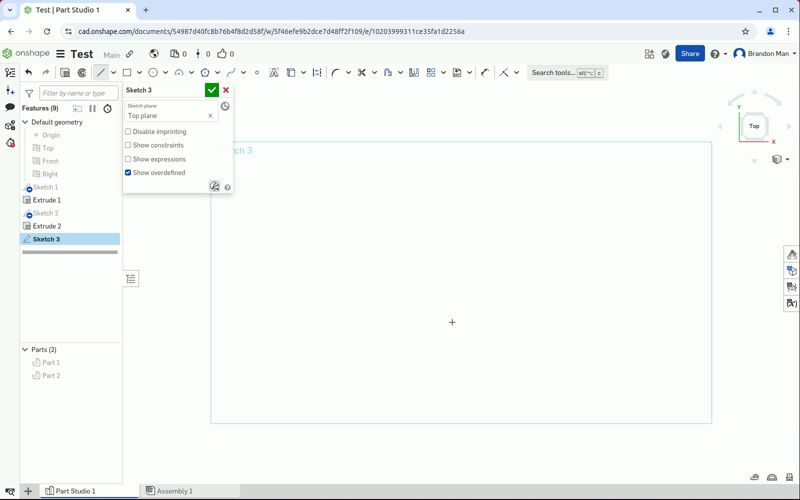
key_up(shift)
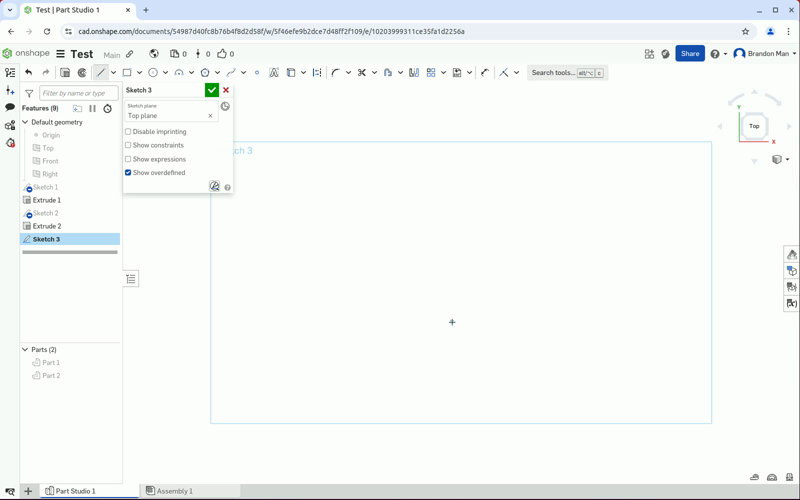
key_down(shift)
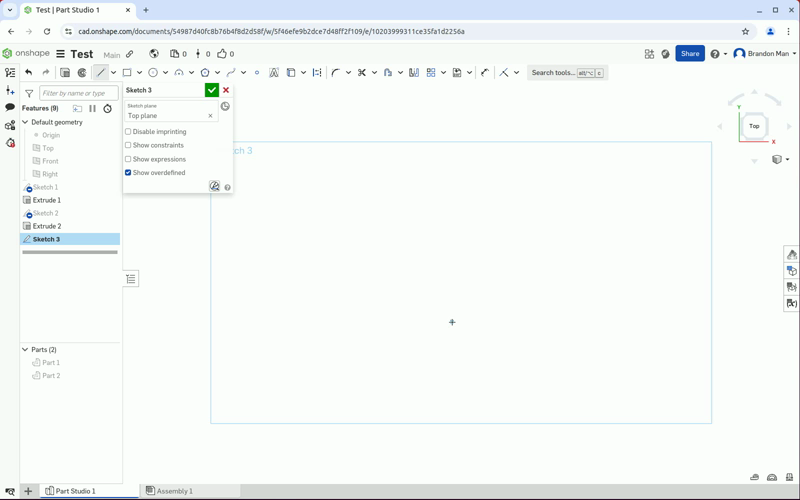
mouse_move(482, 321)
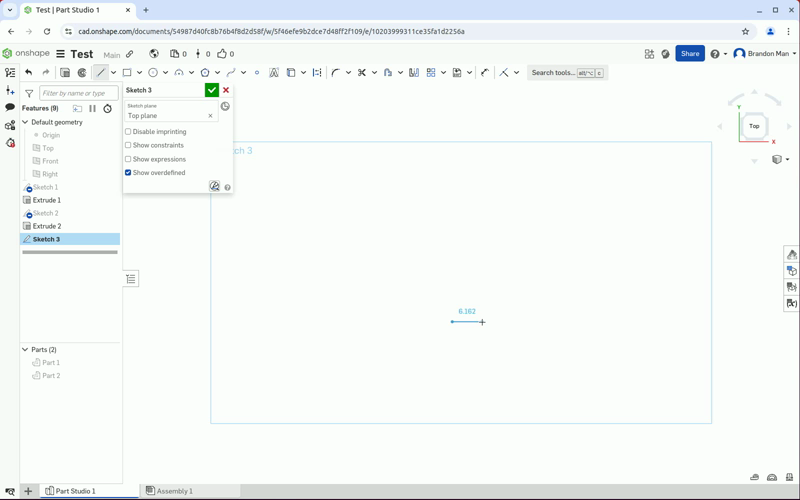
mouse_move(493, 321)
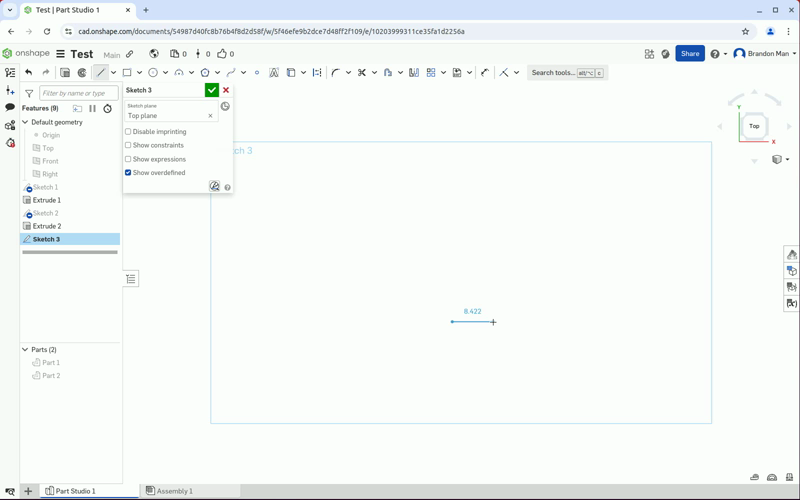
click(493, 321)
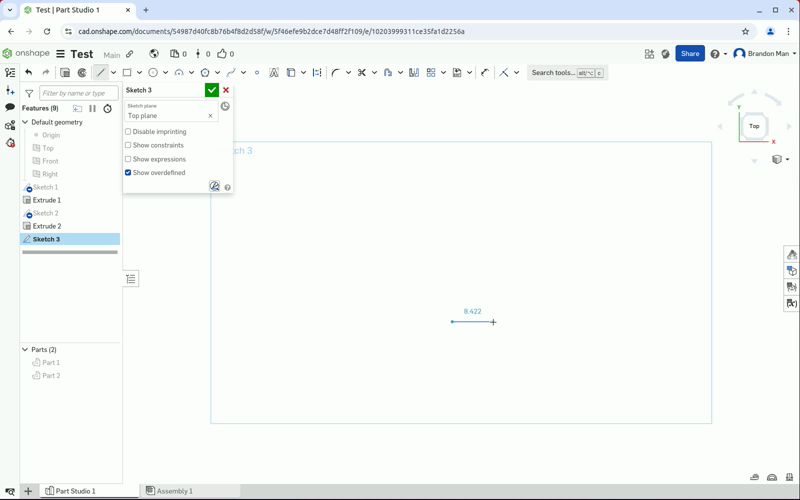
key_up(shift)
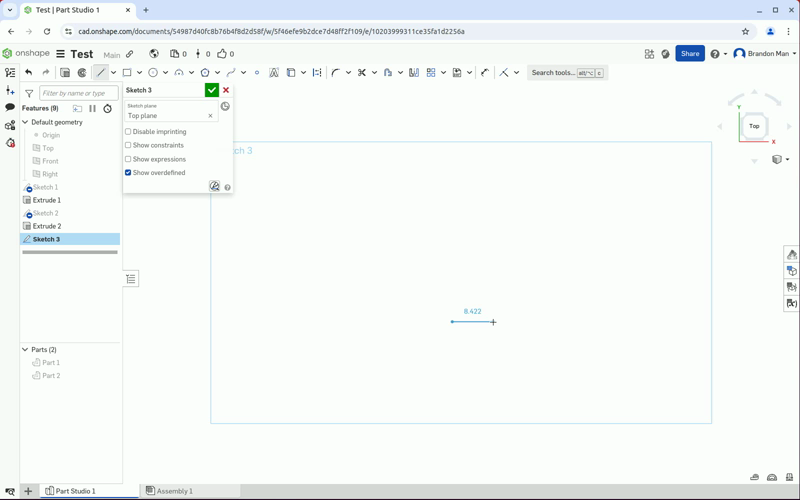
key_down(shift)
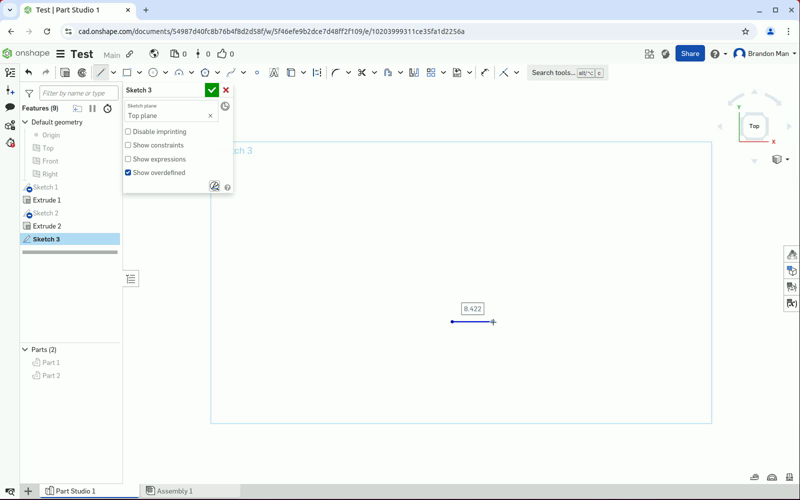
mouse_move(523, 321)
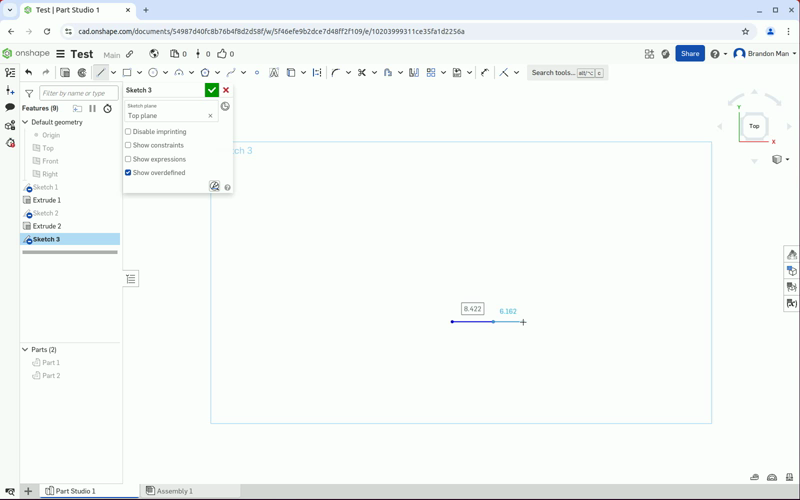
mouse_move(493, 290)
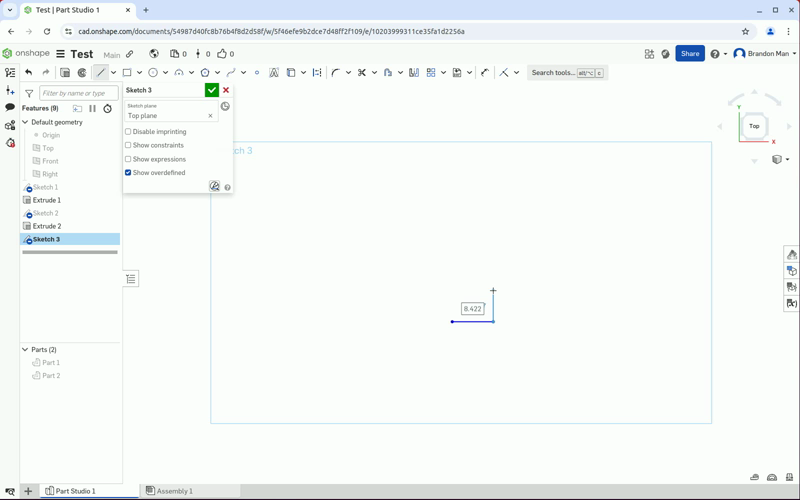
click(493, 290)
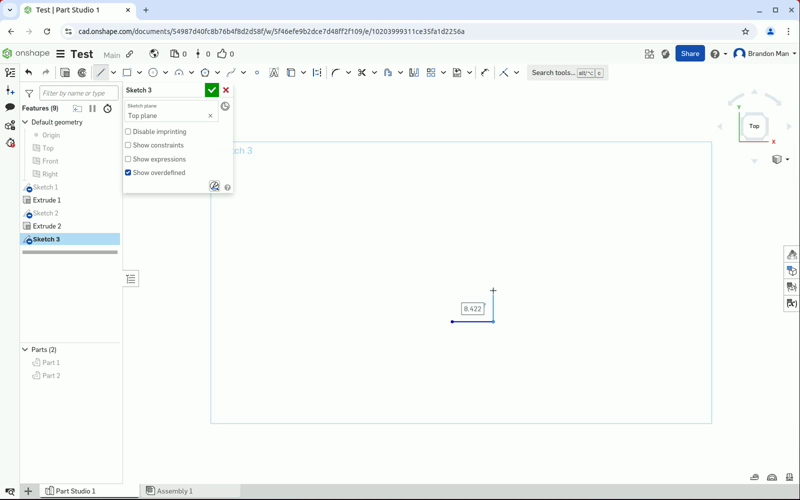
key_up(shift)
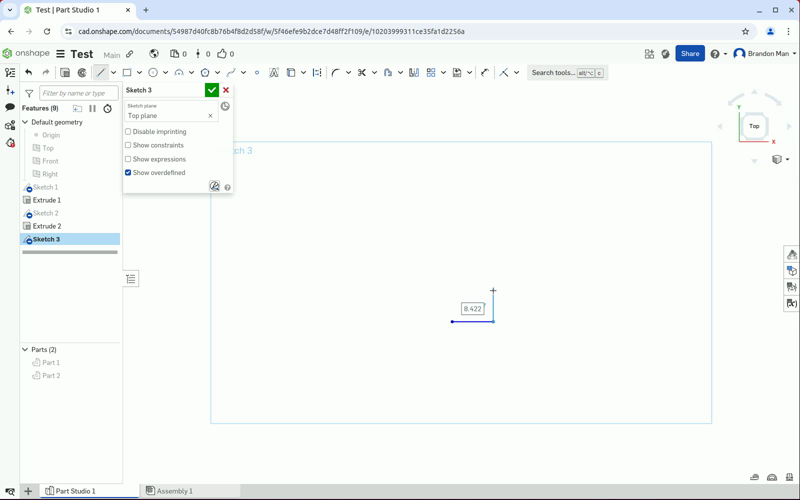
key_down(shift)
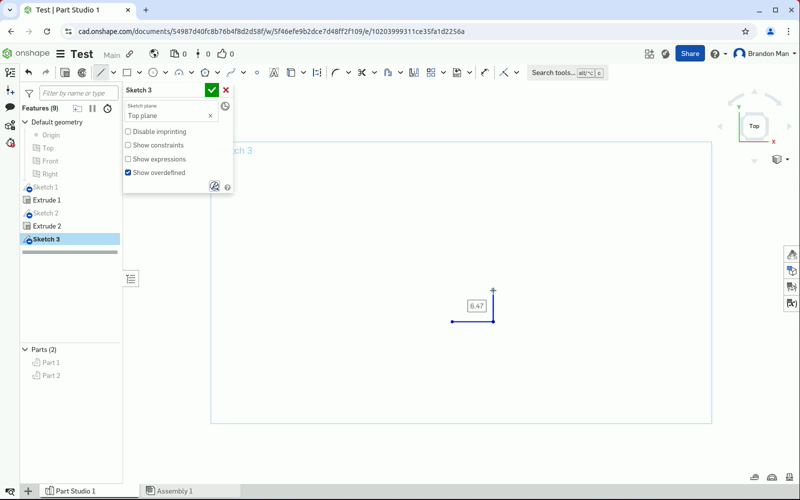
mouse_move(523, 290)
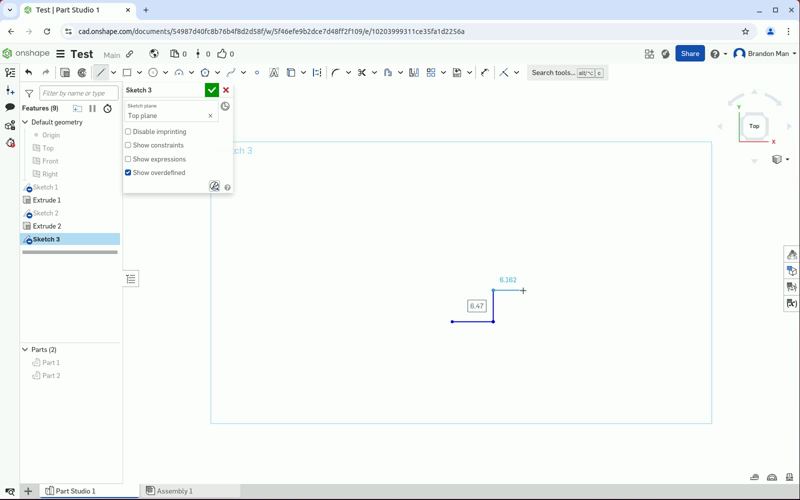
mouse_move(452, 290)
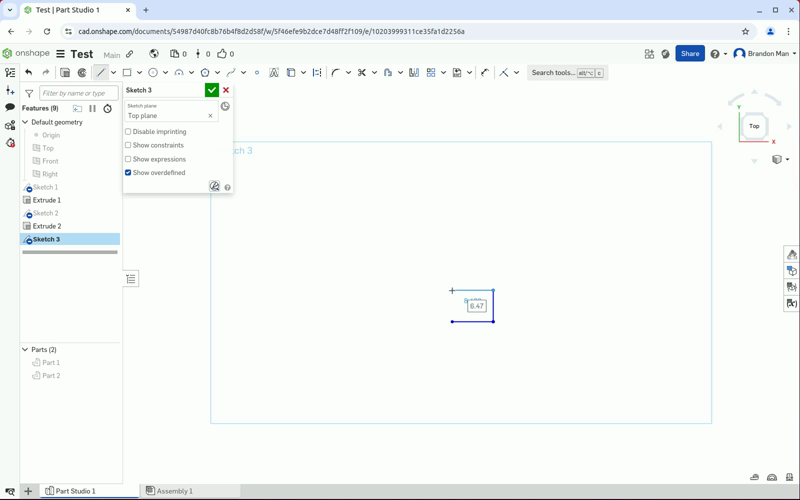
click(452, 290)
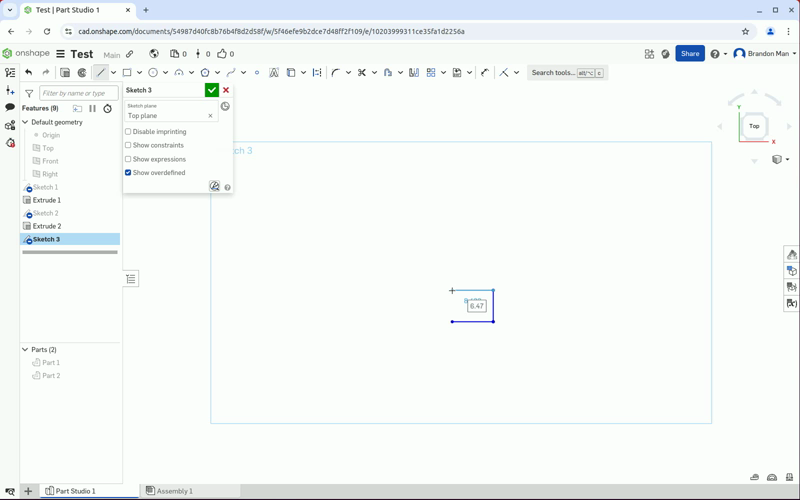
key_up(shift)
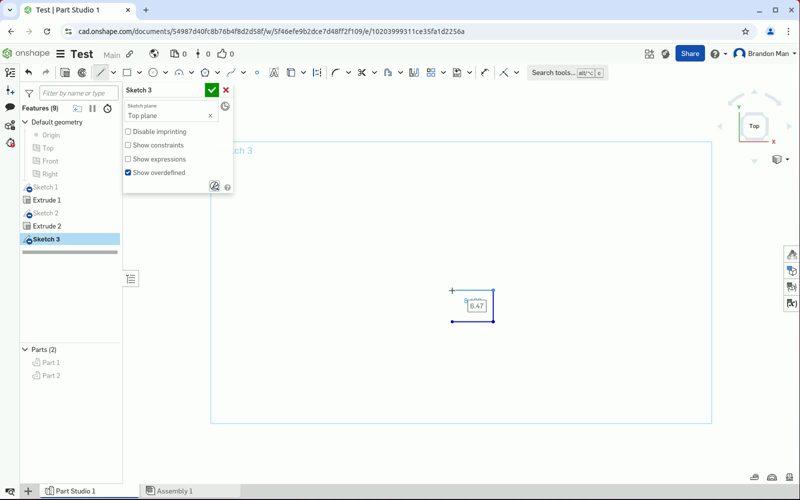
mouse_move(482, 290)
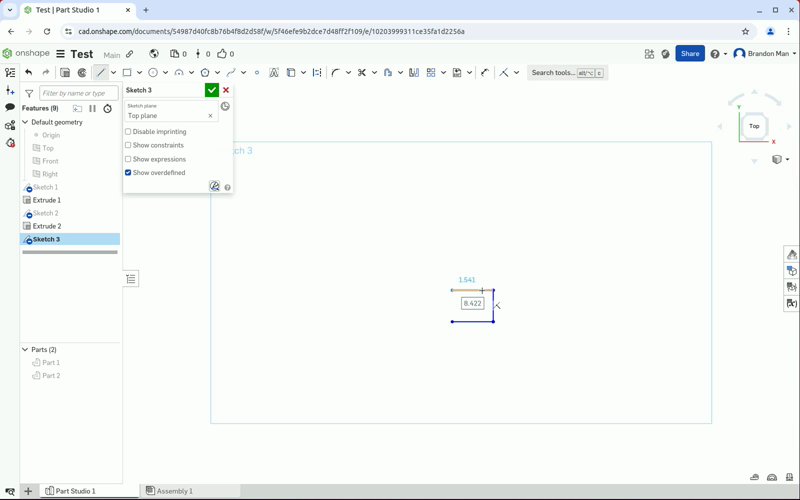
key_down(shift)
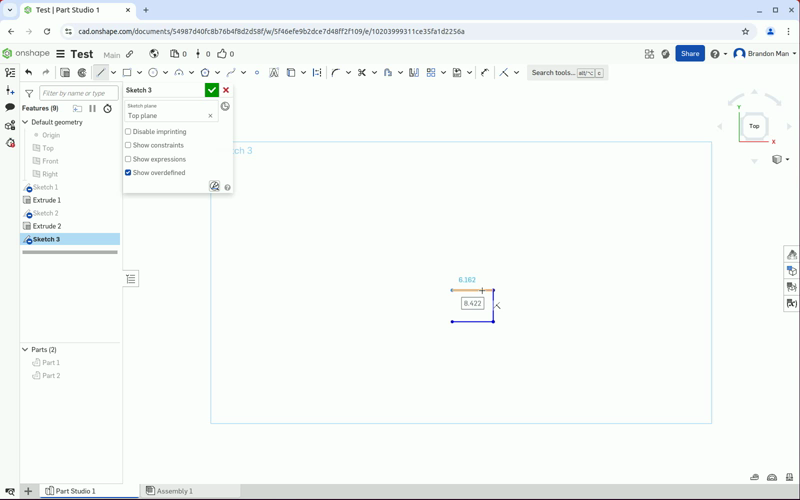
mouse_move(452, 321)
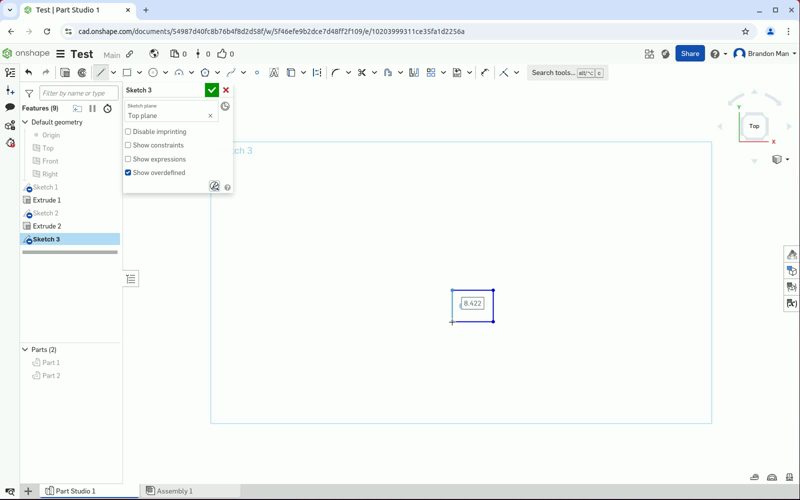
key_up(shift)
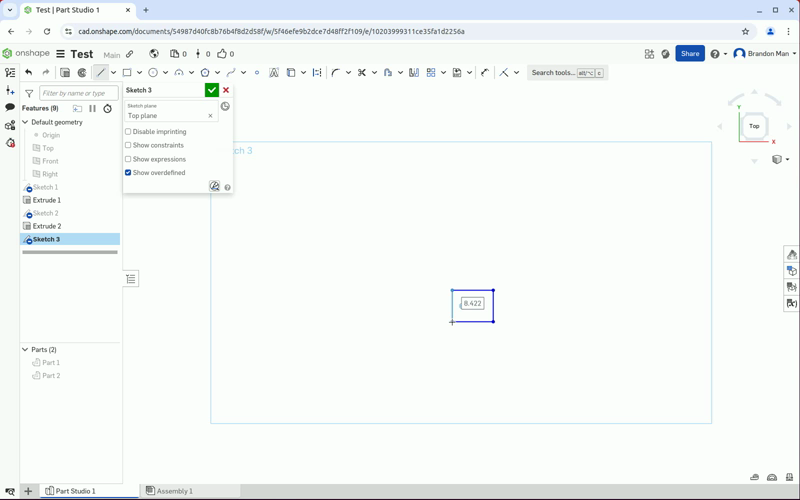
click(452, 321)
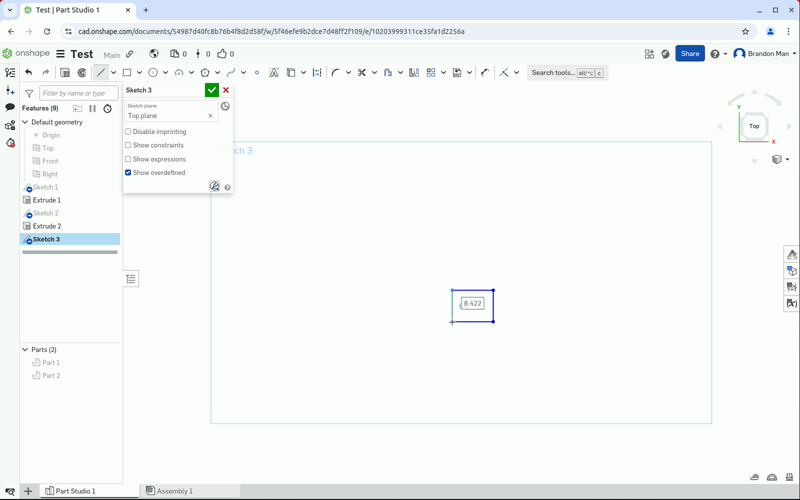
key(esc)
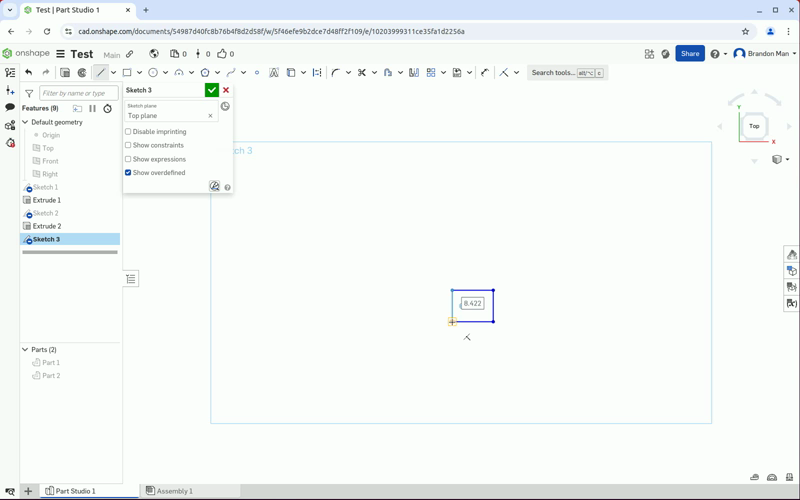
mouse_move(485, 297)
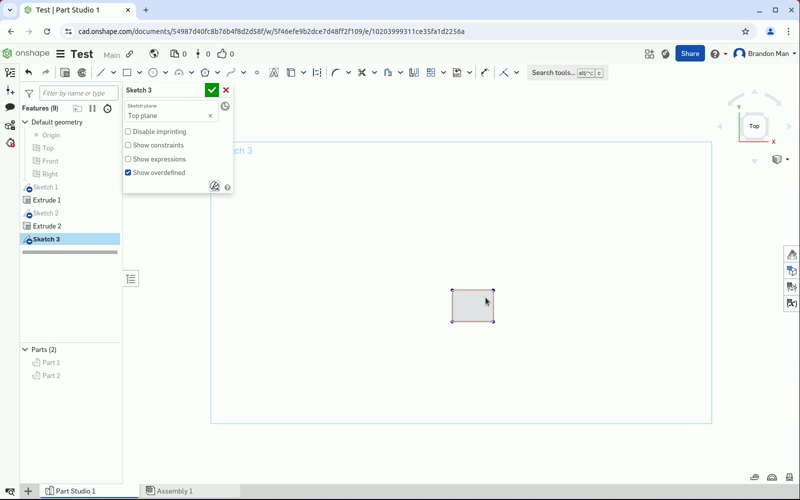
scroll(6)
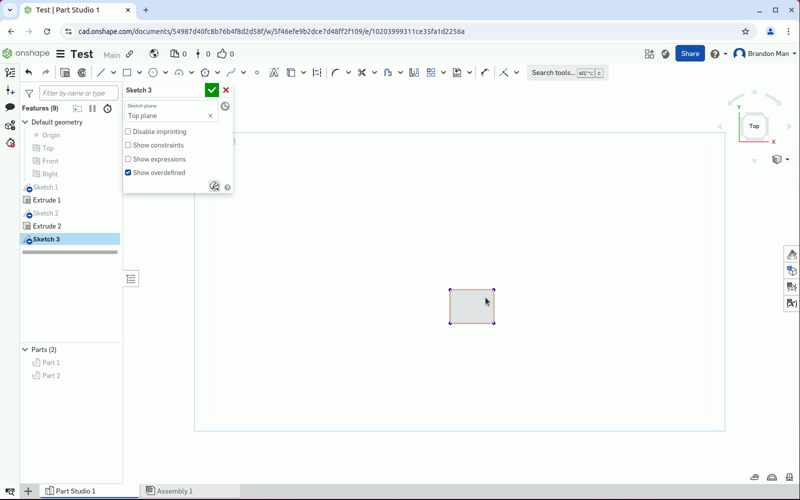
scroll(6)
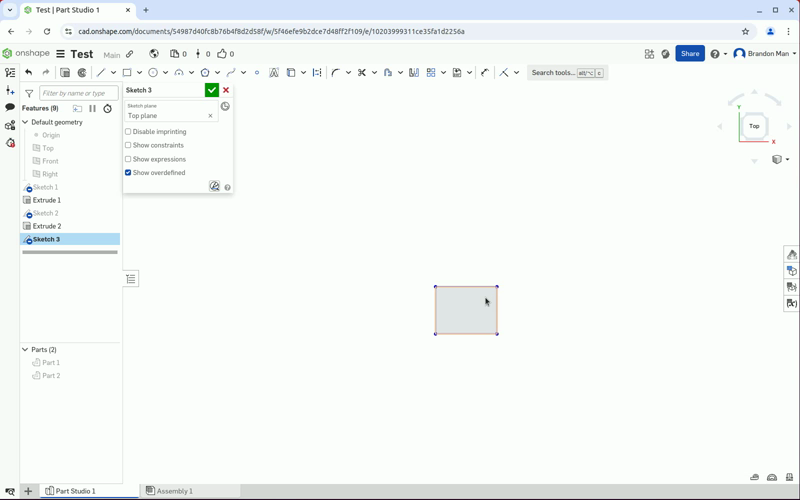
scroll(6)
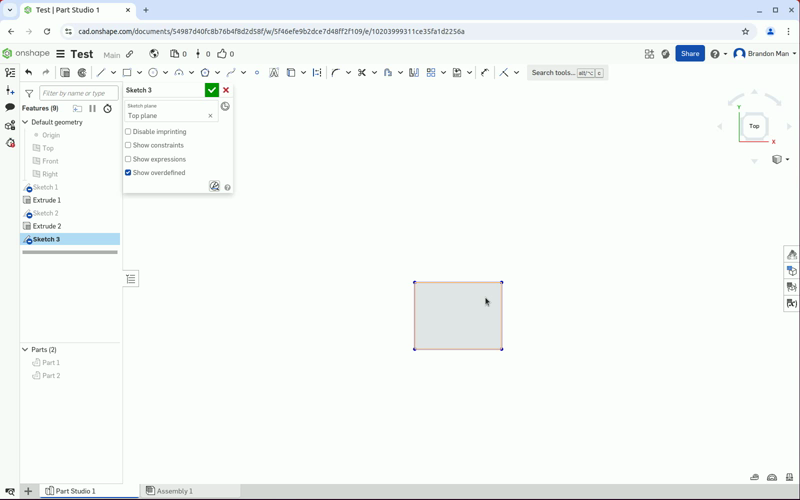
scroll(6)
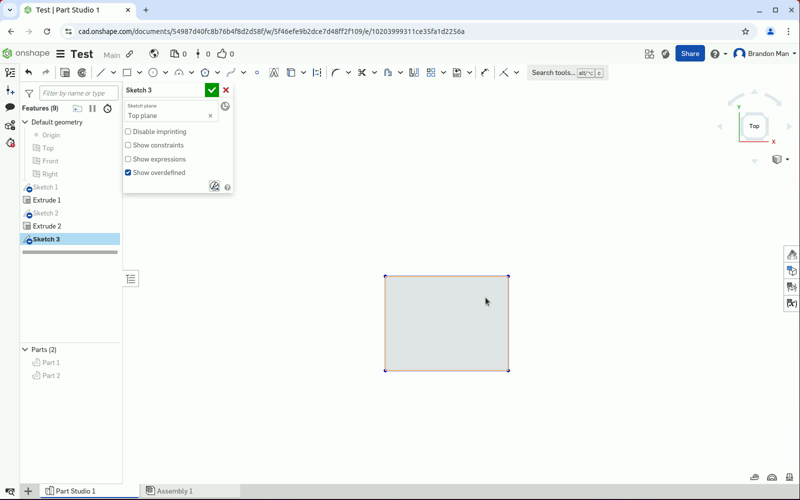
scroll(6)
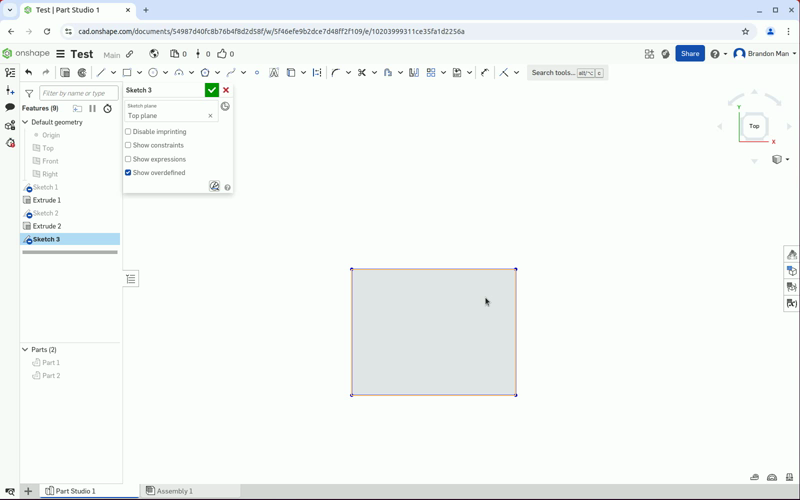
scroll(6)
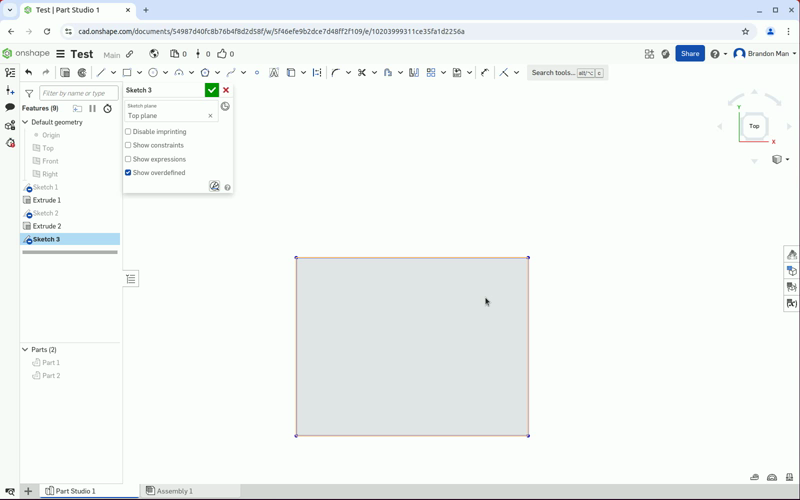
scroll(6)
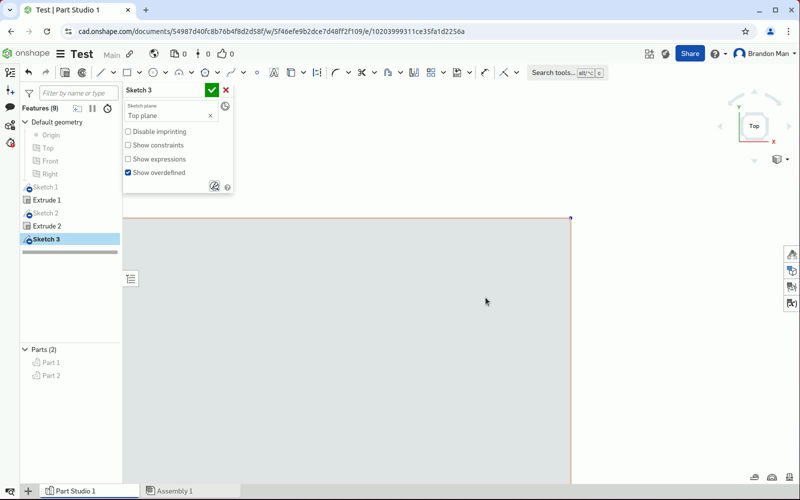
click(485, 297)
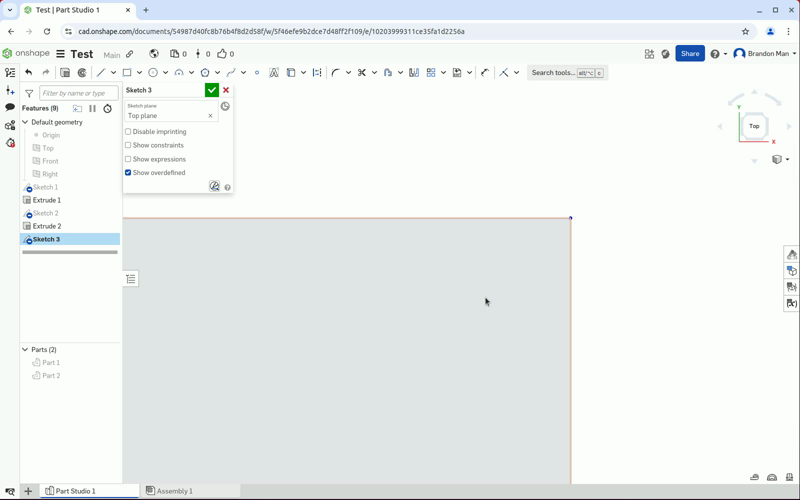
scroll(-6)
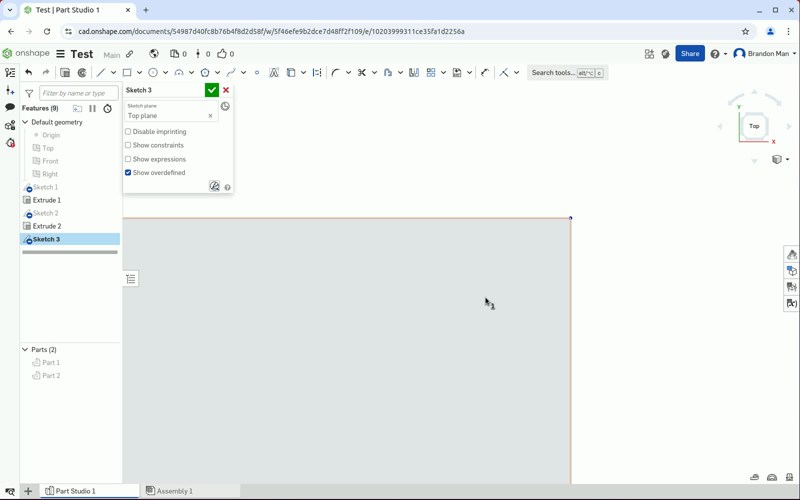
scroll(-6)
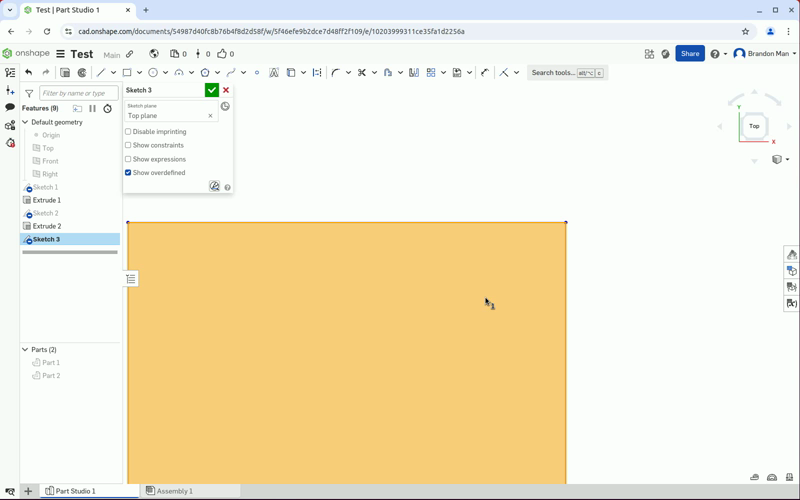
scroll(-6)
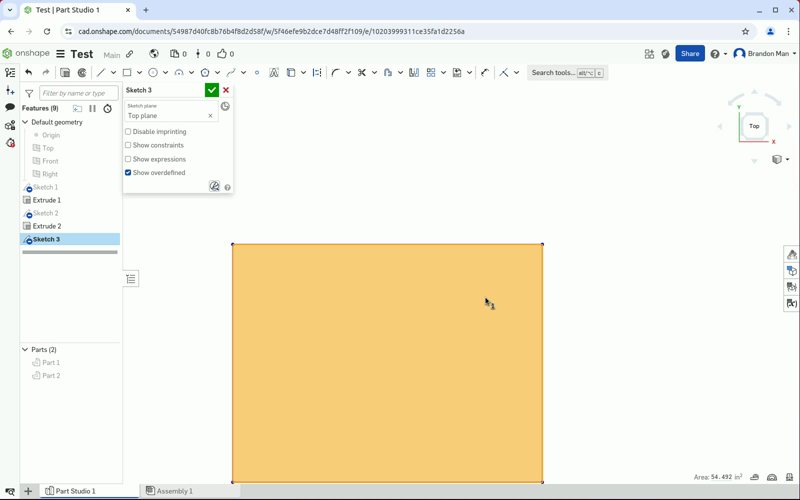
scroll(-6)
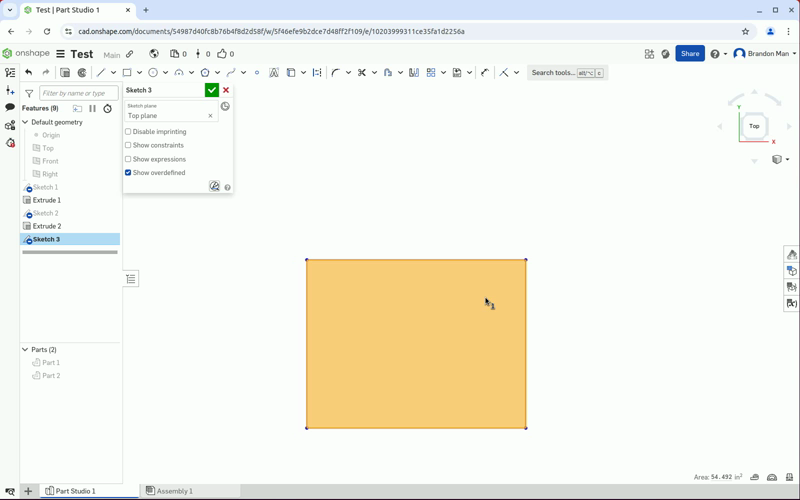
scroll(-6)
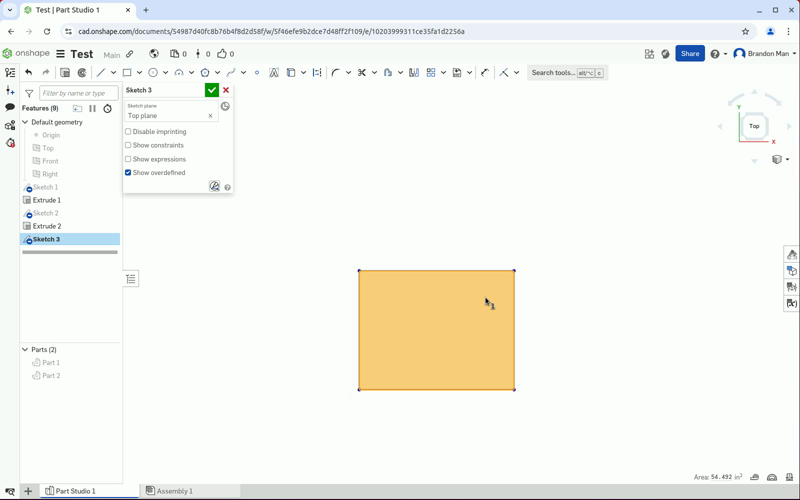
scroll(-6)
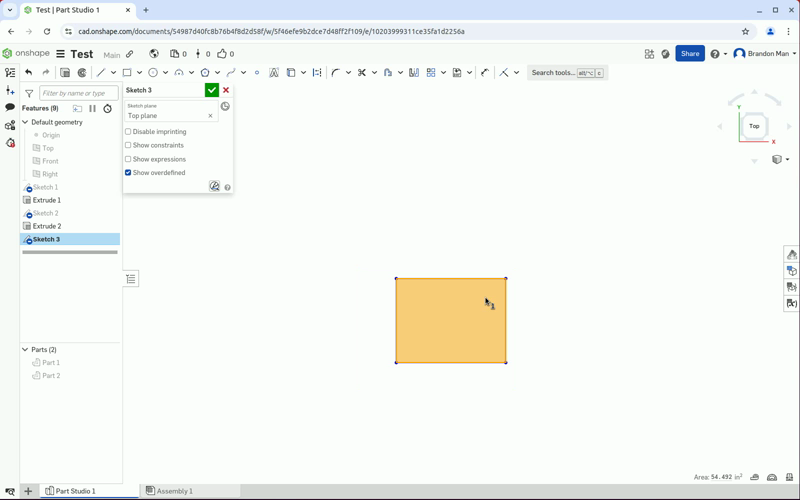
scroll(-6)
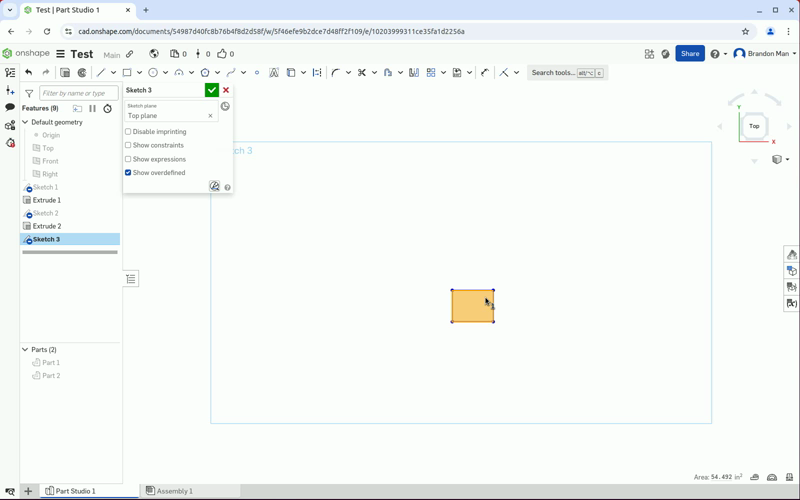
mouse_move(73, 352)
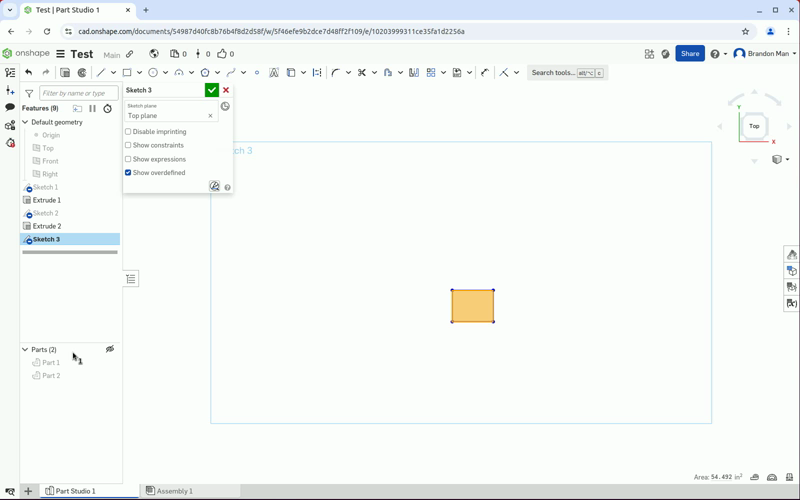
key(shift+y)
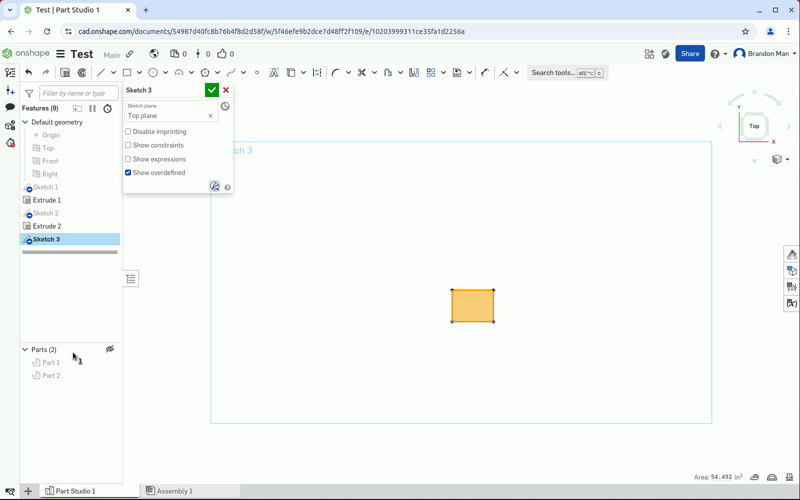
key(shift+e)
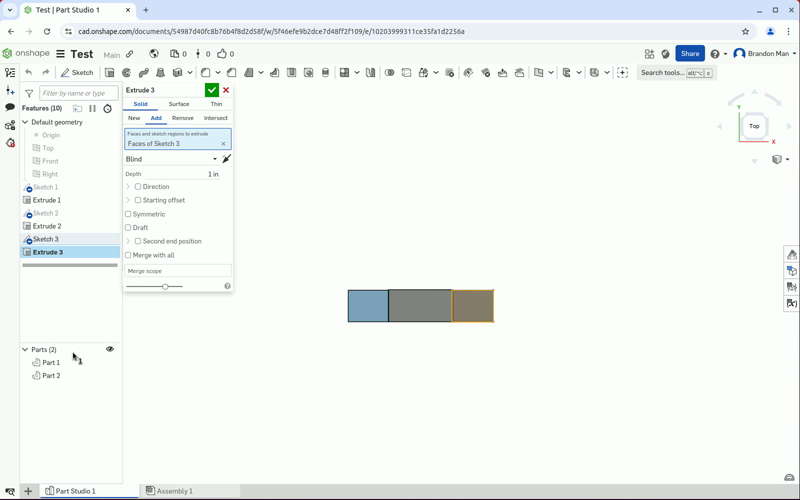
mouse_move(143, 106)
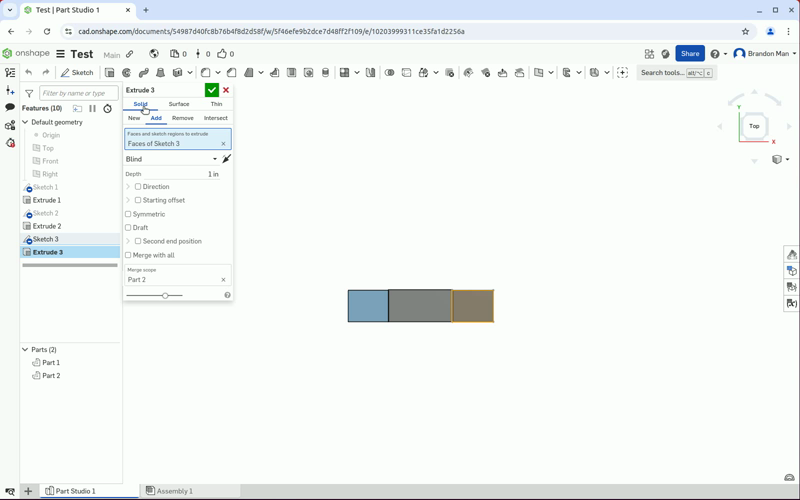
click(143, 106)
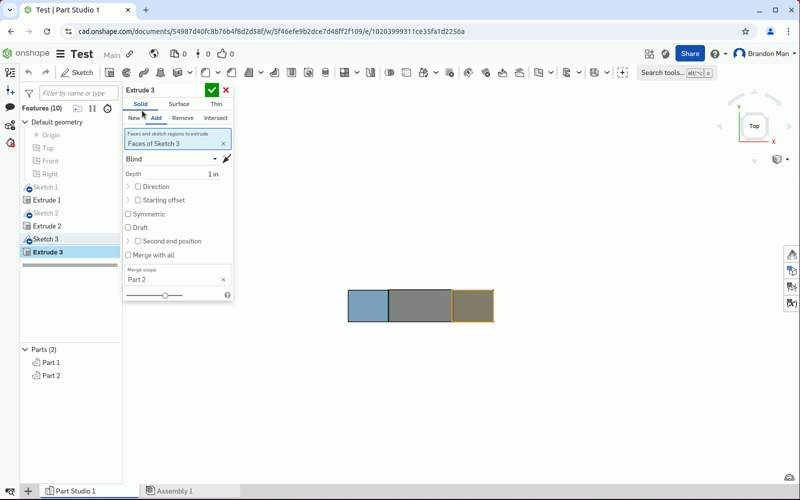
mouse_move(137, 120)
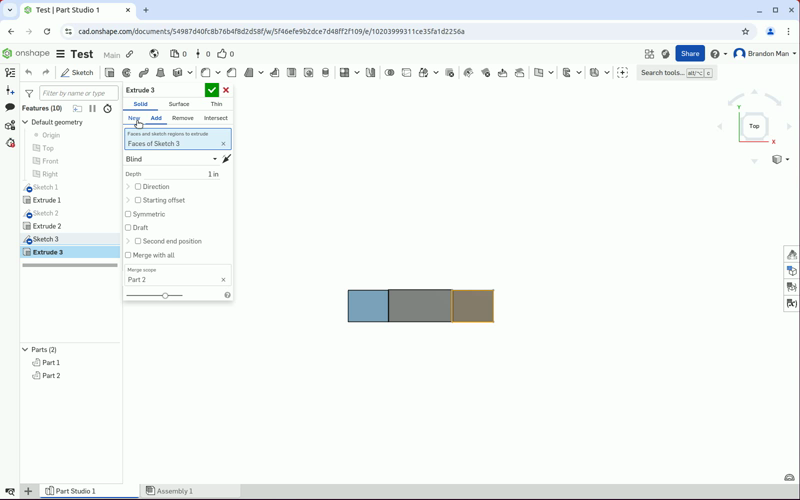
click(137, 120)
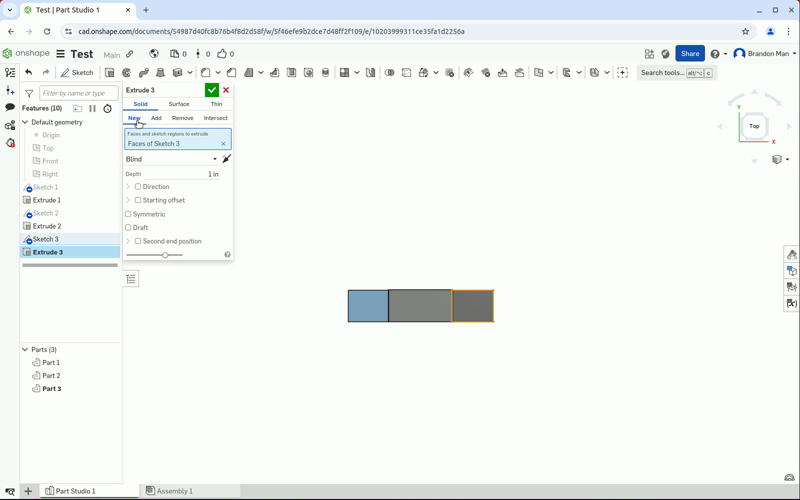
key(tab, 4)
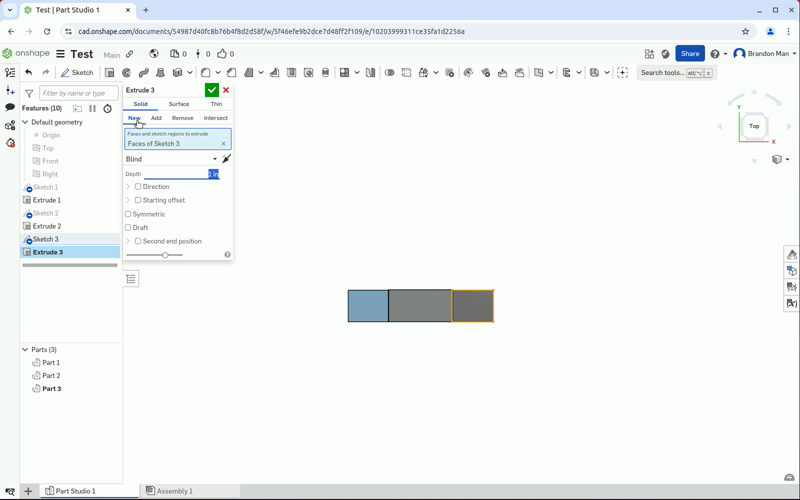
text(-0.241)
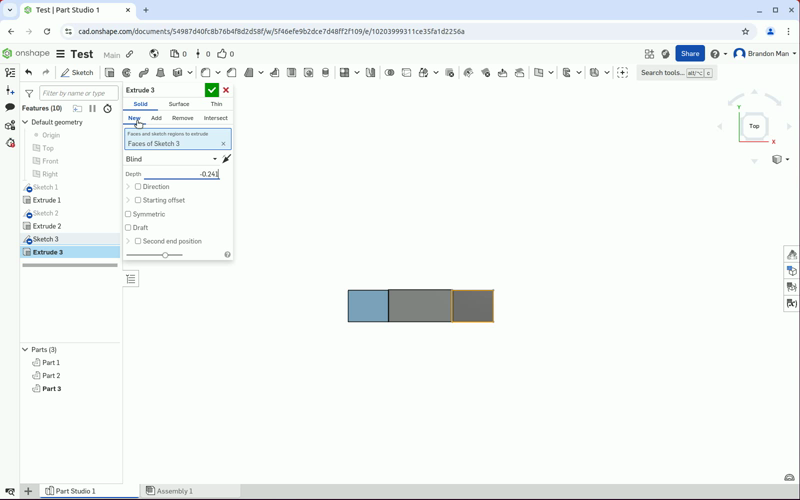
key(enter)
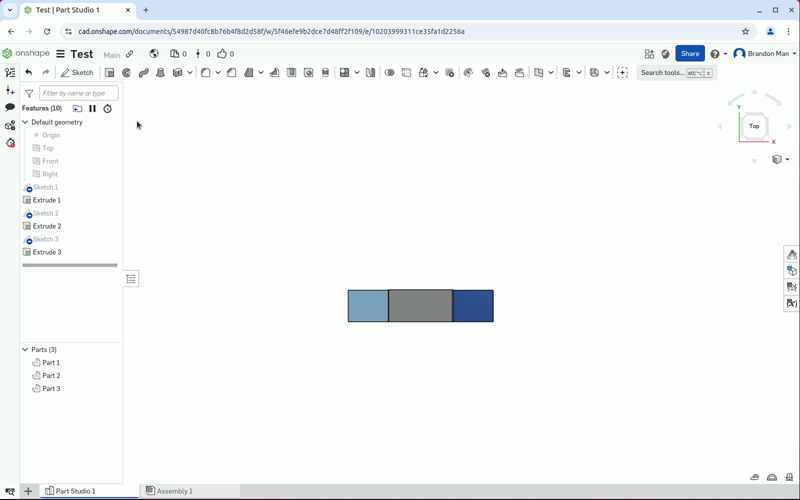
key(shift+h)
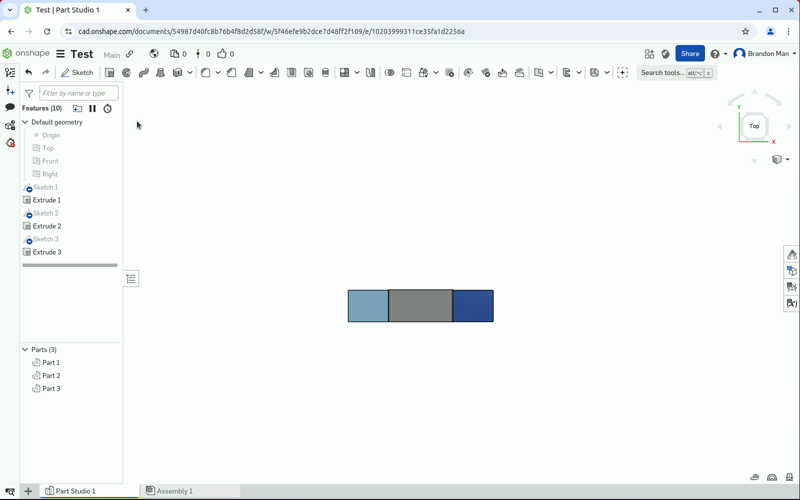
key(shift+h)
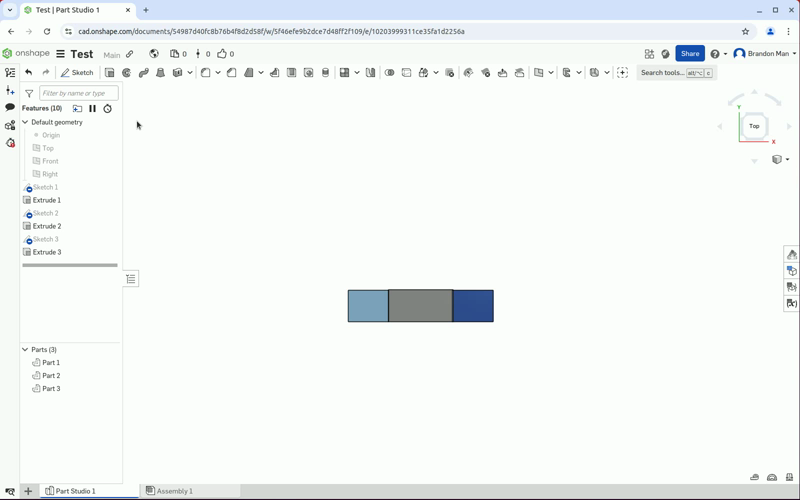
key(shift+7)
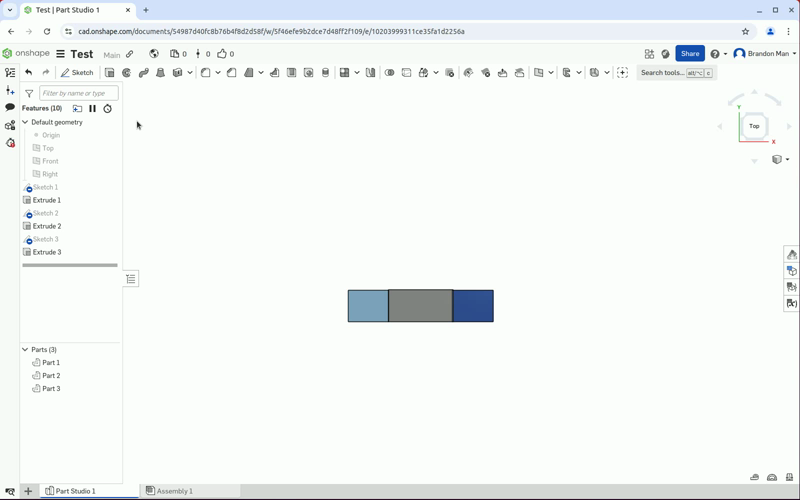
key(up, 3)
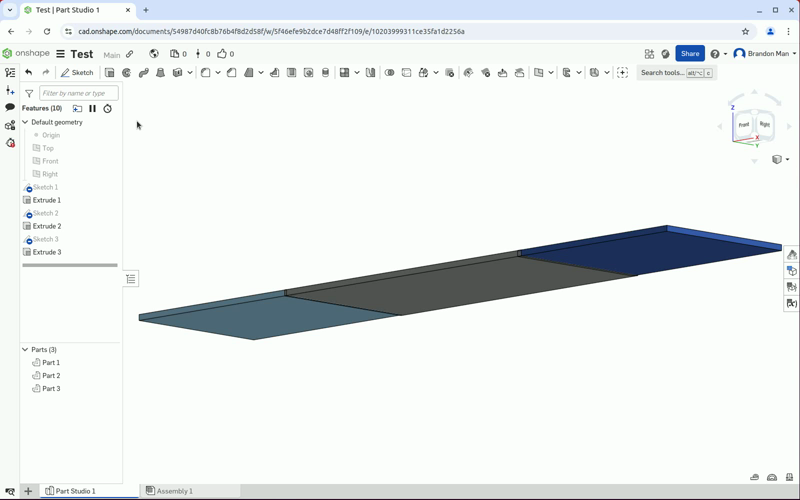
key(left, 3)
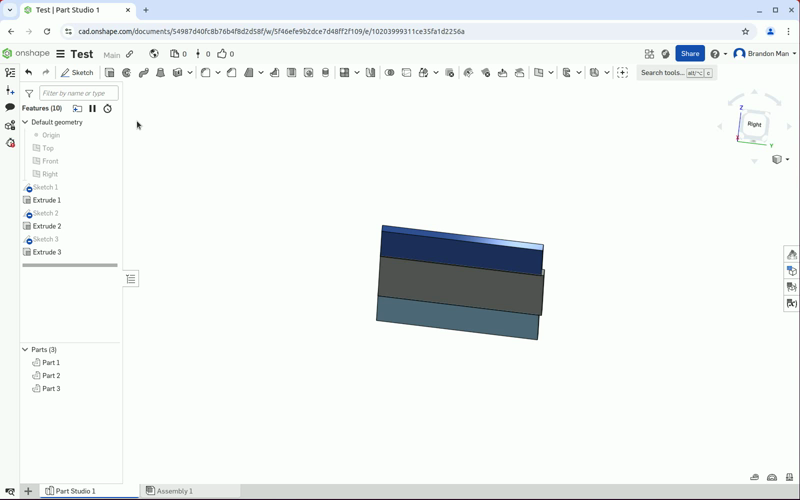
key(right, 3)
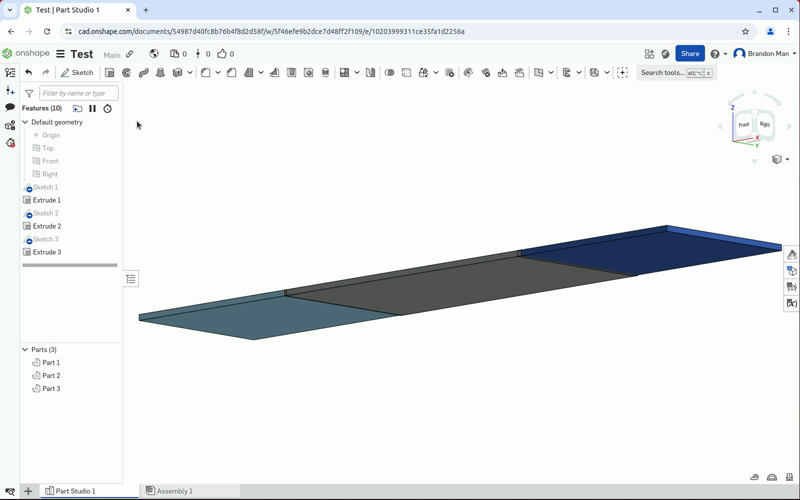
key(down, 3)
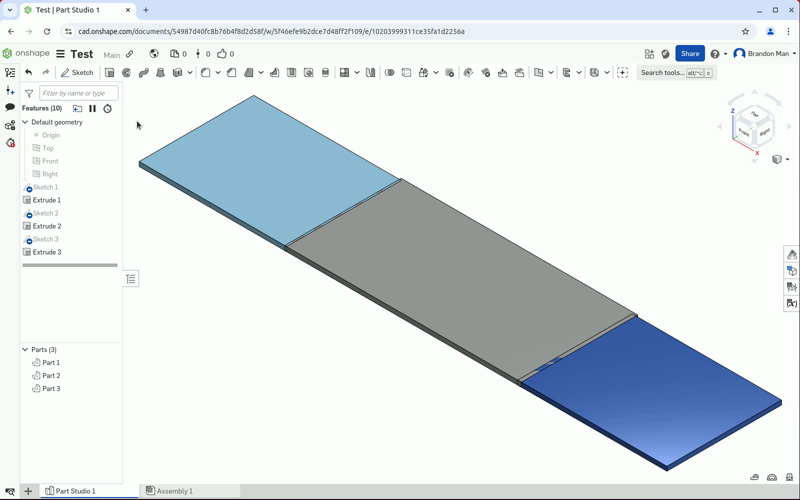
mouse_move(73, 189)
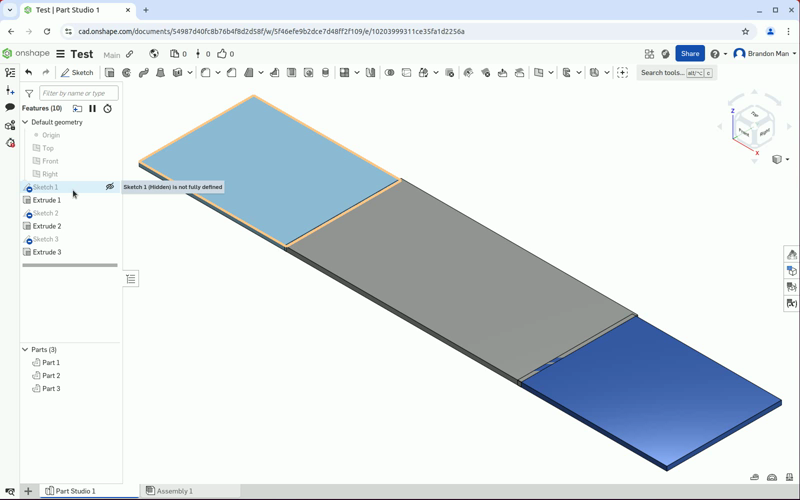
click(73, 189)